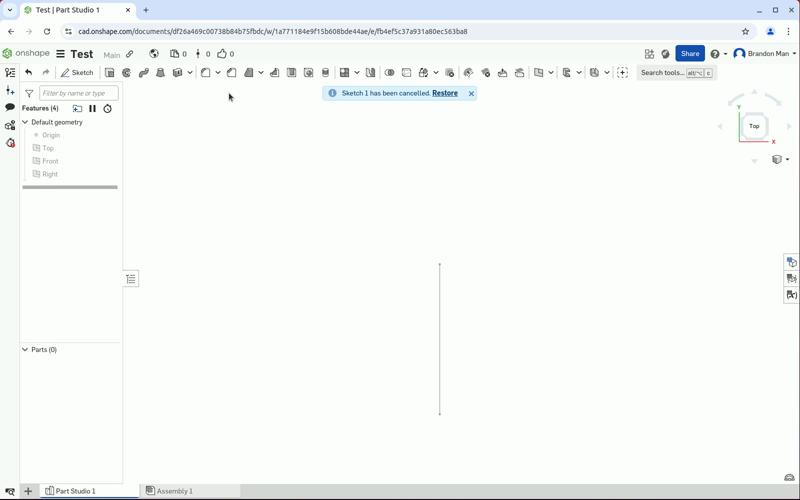
key(shift+h)
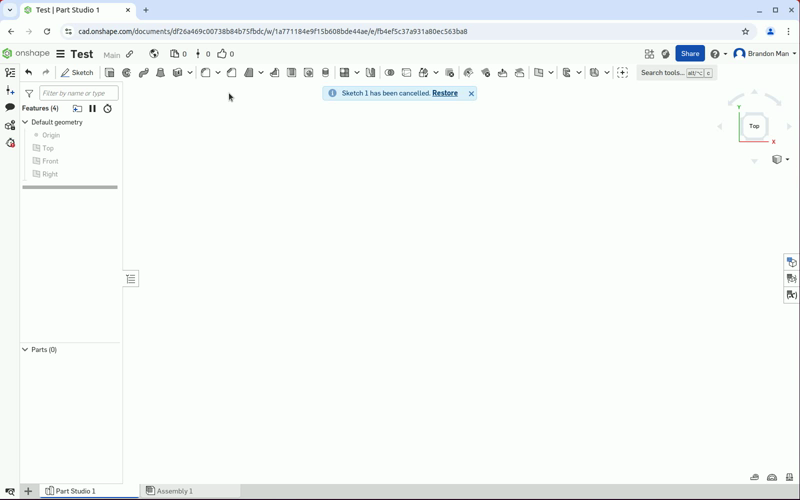
mouse_move(73, 352)
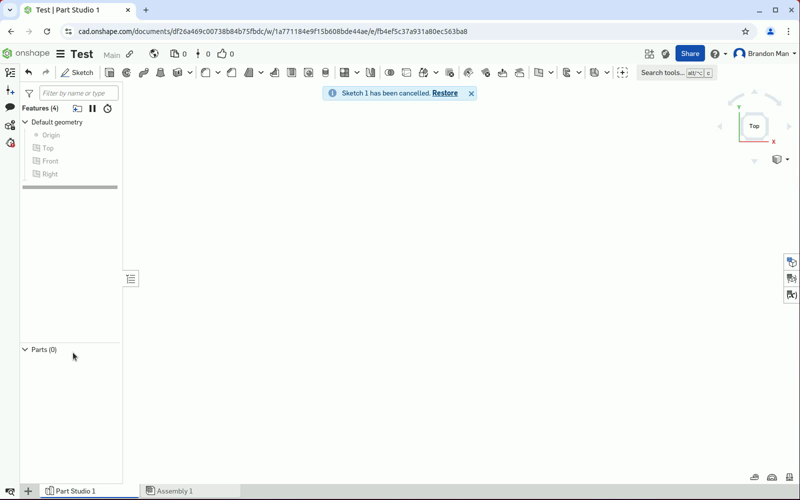
key(y)
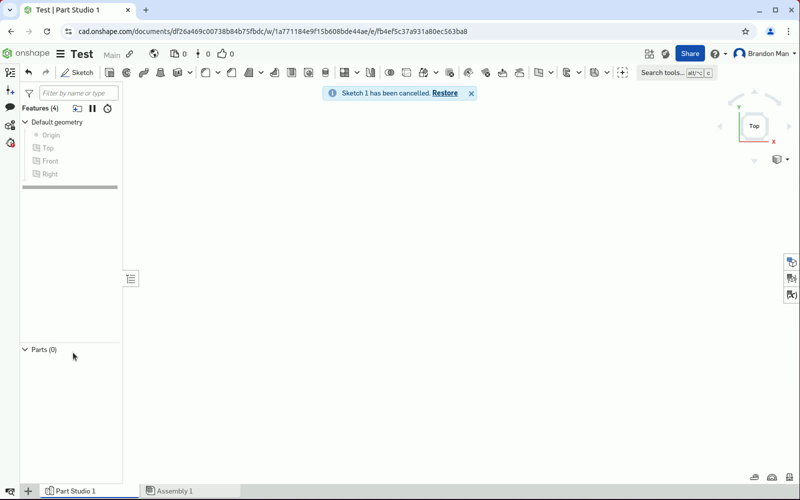
key(shift+p)
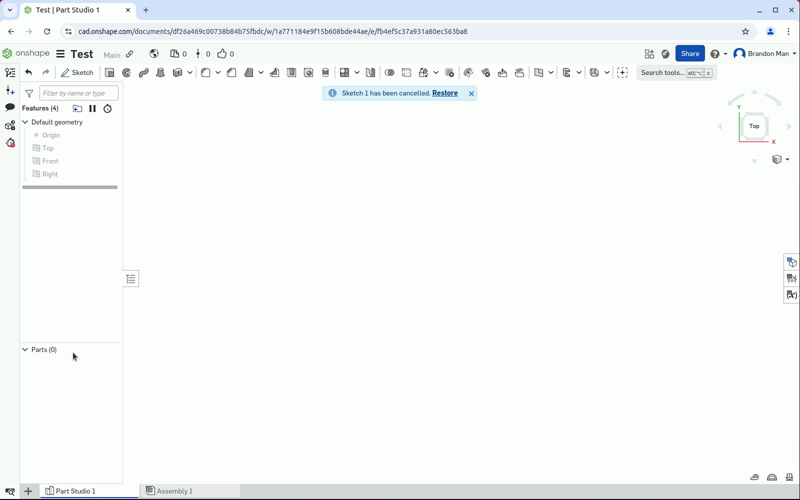
key(space)
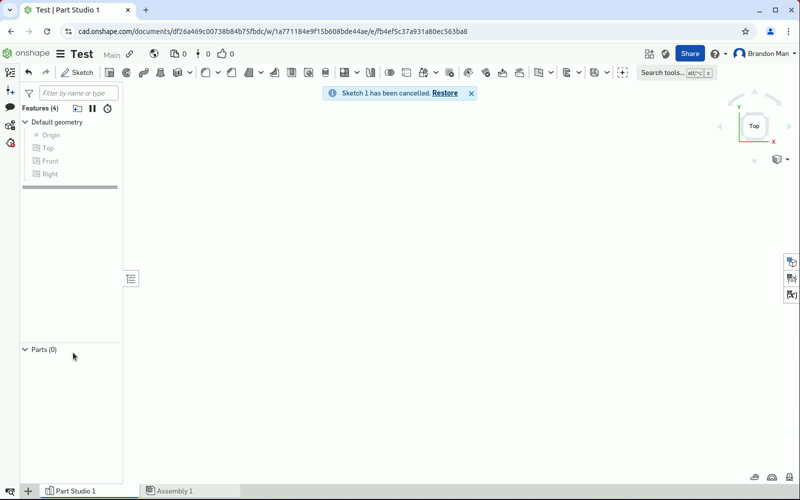
key_down(shift)
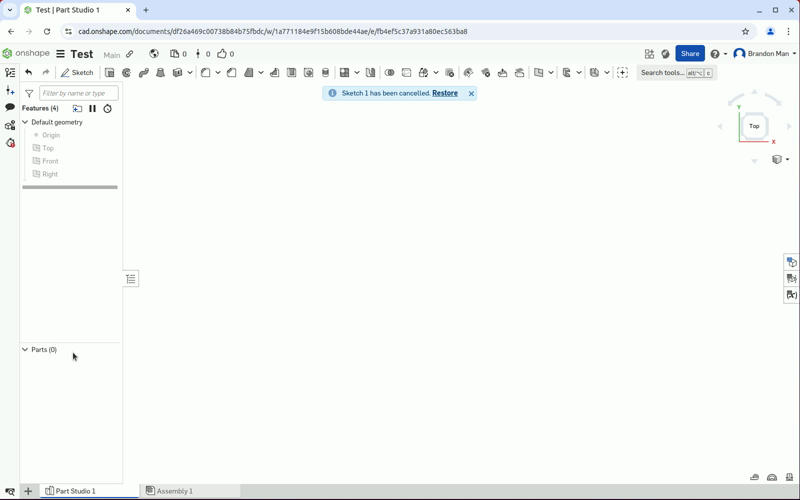
key(up)
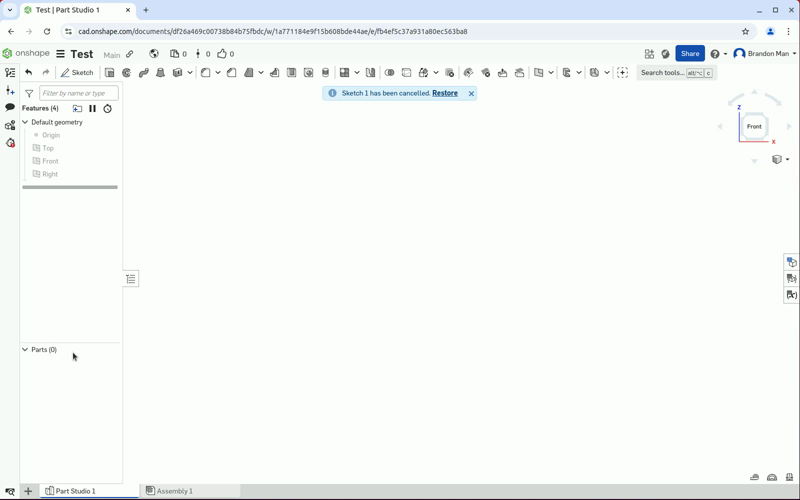
key_up(shift)
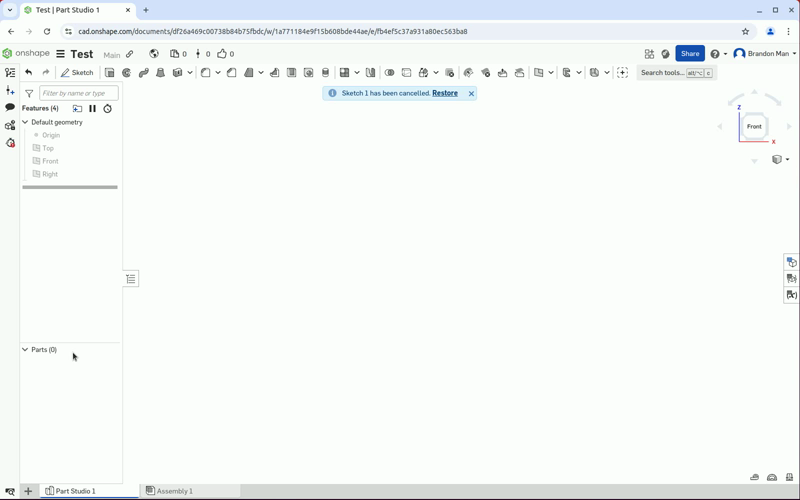
mouse_move(73, 352)
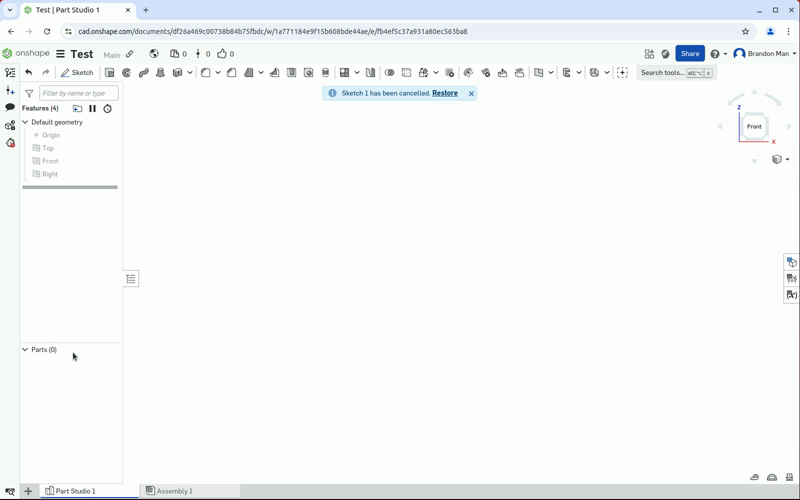
key(shift+y)
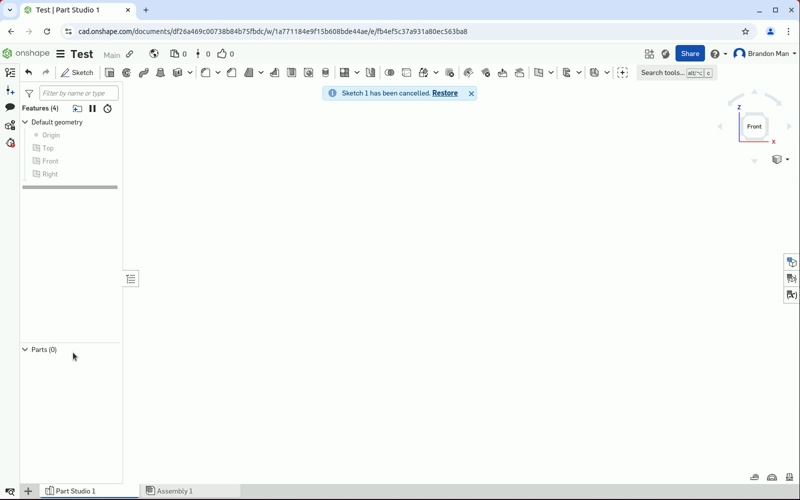
key(shift+s)
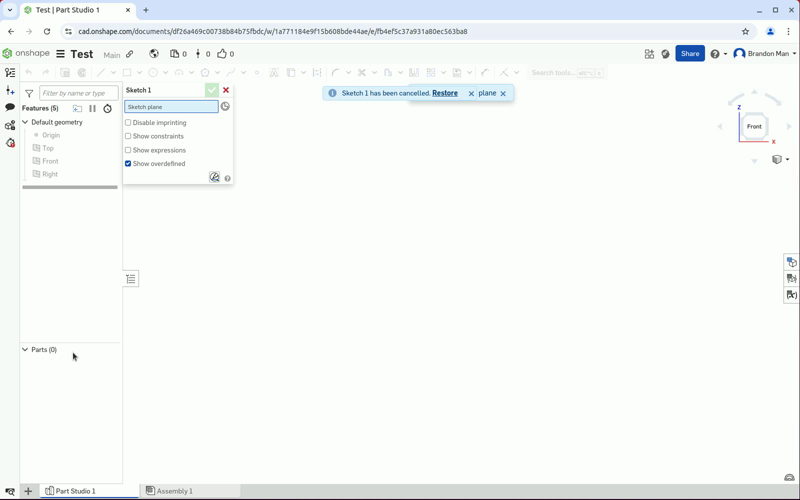
mouse_move(73, 163)
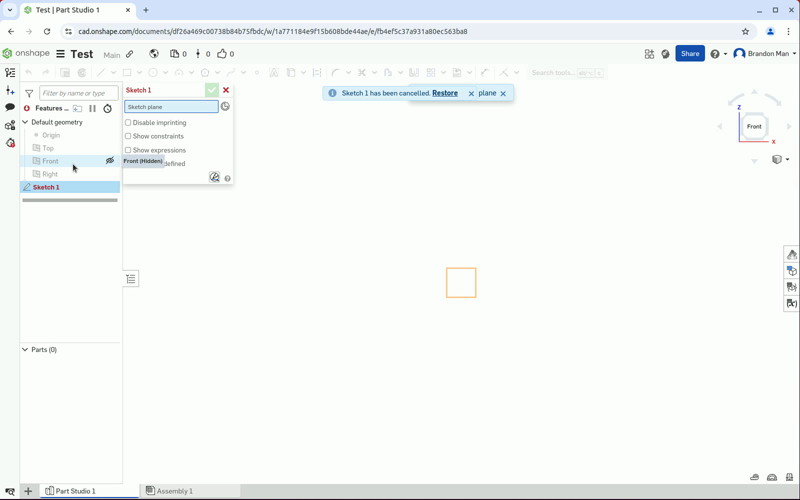
click(73, 163)
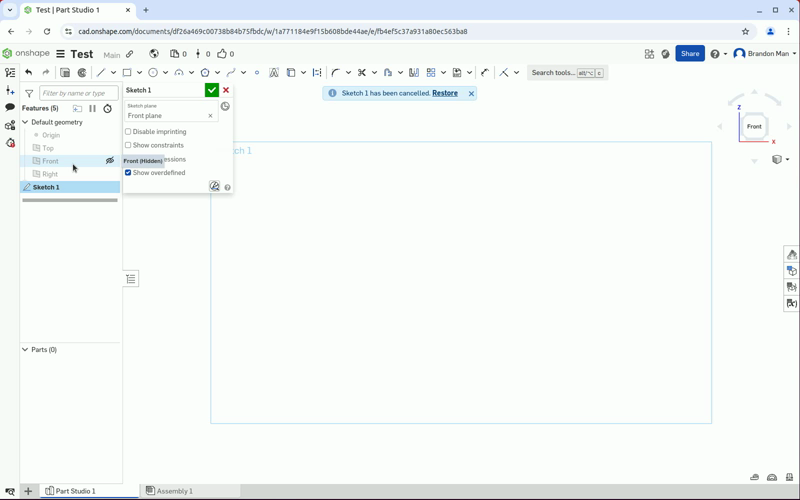
mouse_move(73, 352)
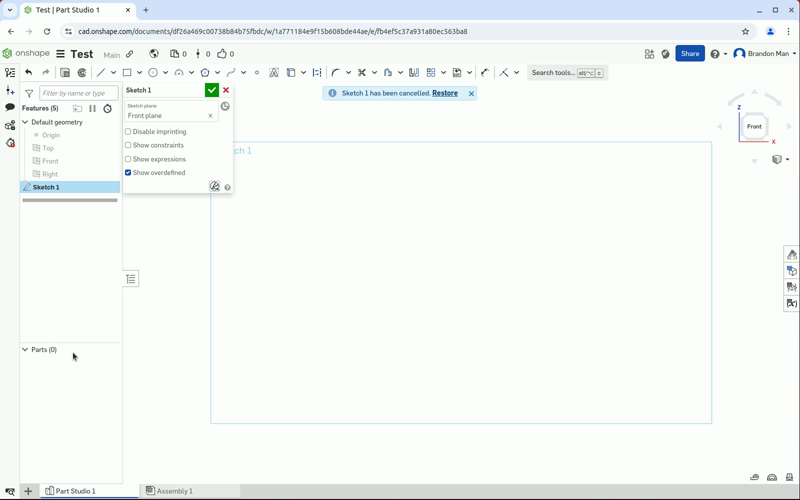
key(y)
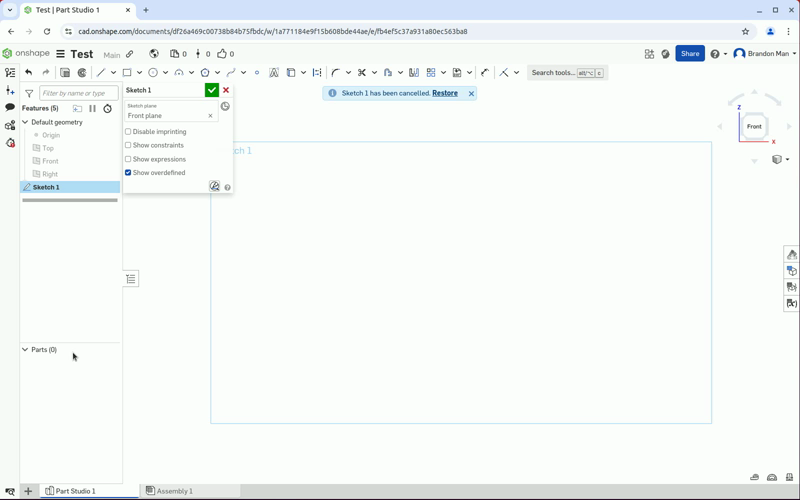
key(c)
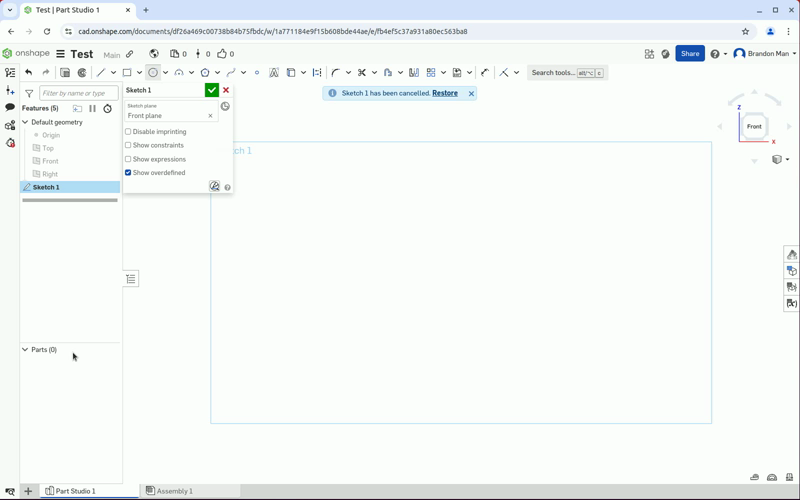
key_down(shift)
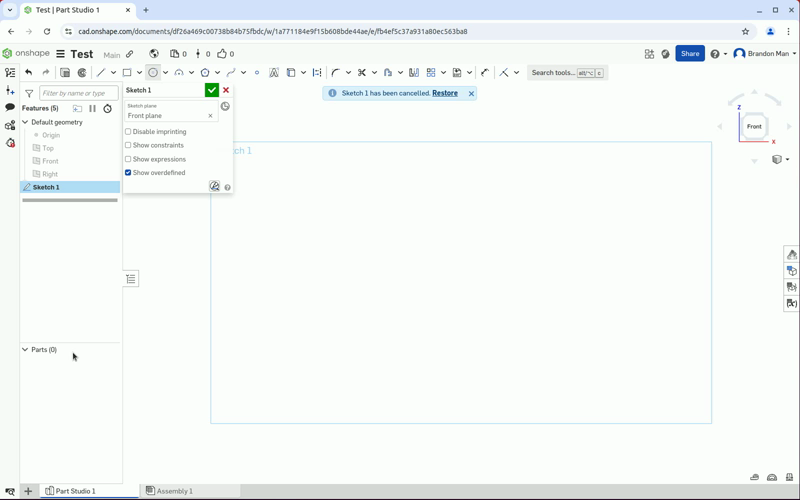
mouse_move(461, 282)
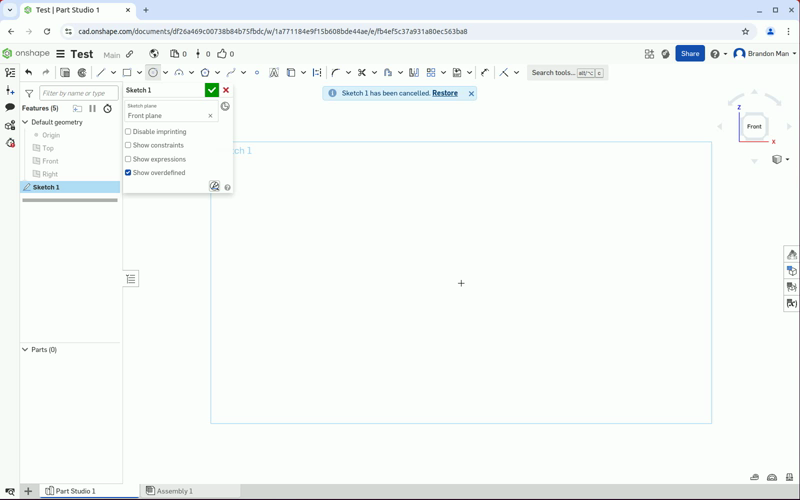
click(461, 282)
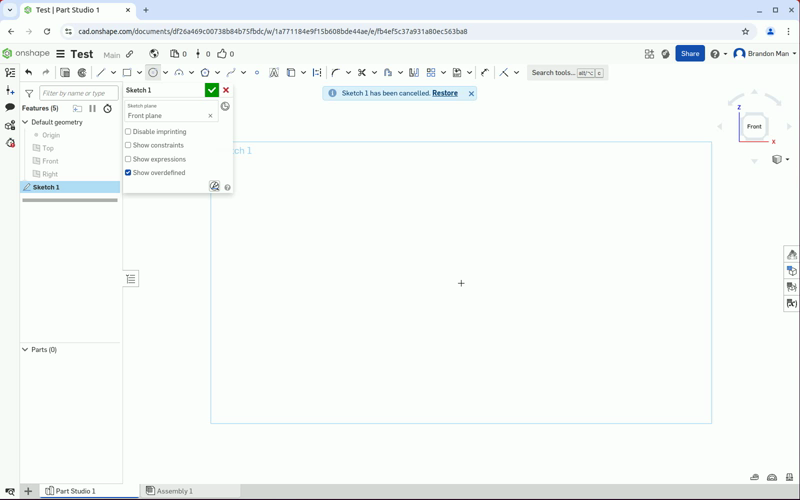
key_up(shift)
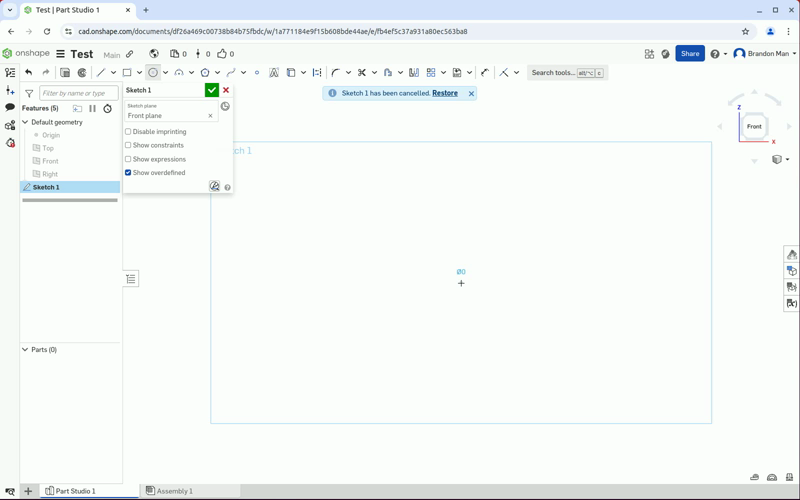
mouse_move(574, 282)
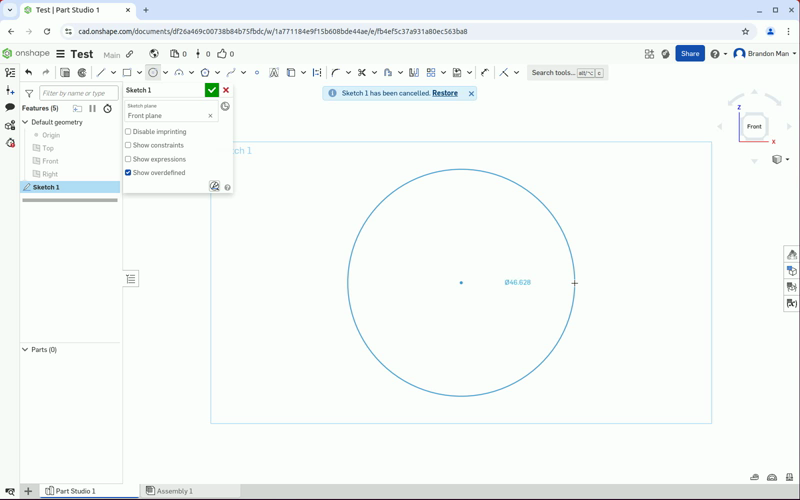
click(574, 282)
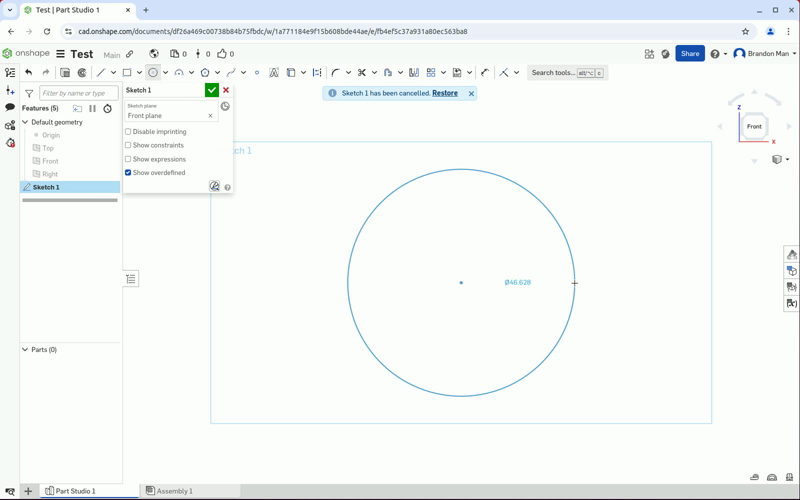
key(esc)
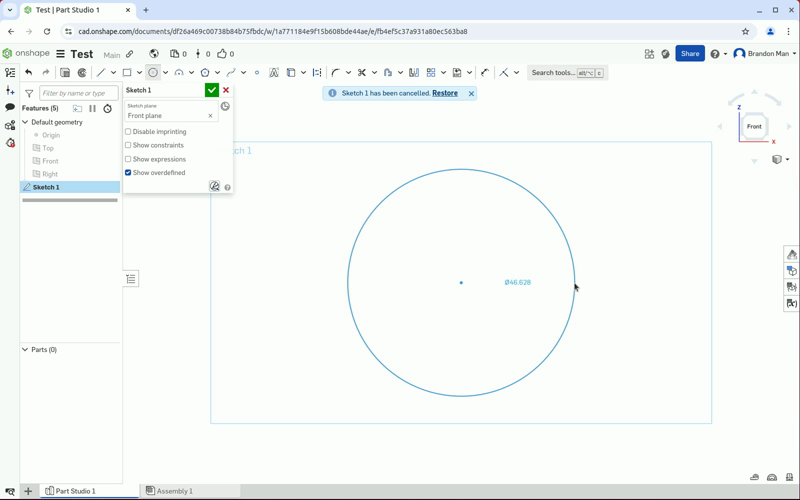
key(c)
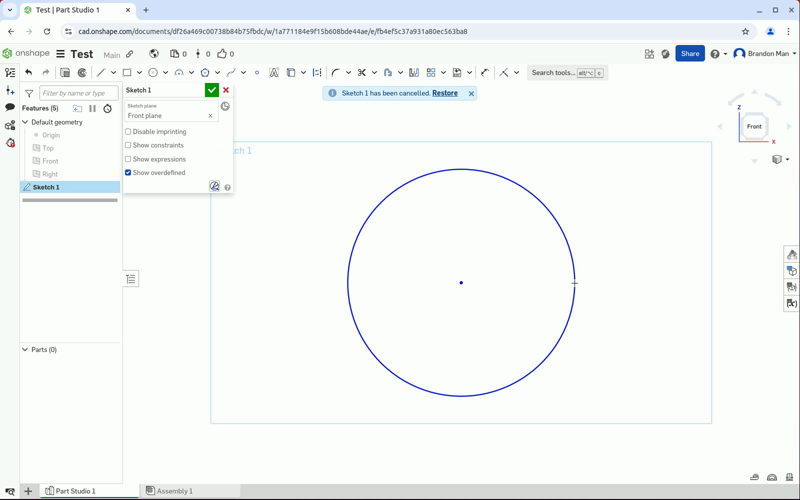
key_down(shift)
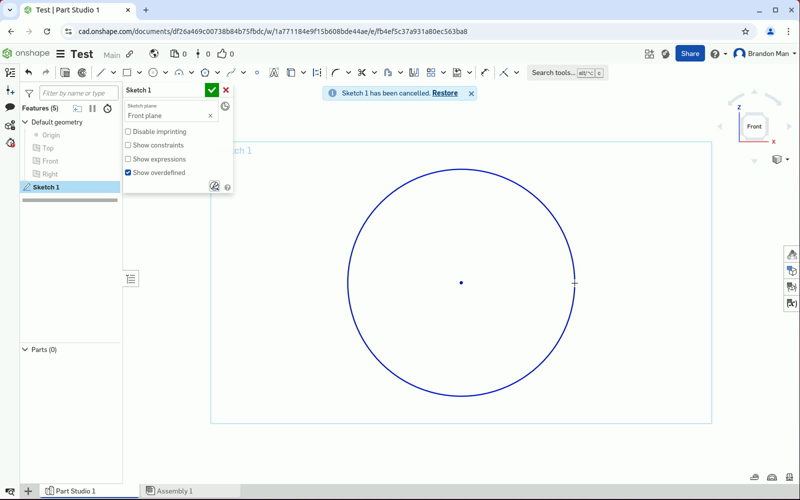
mouse_move(461, 282)
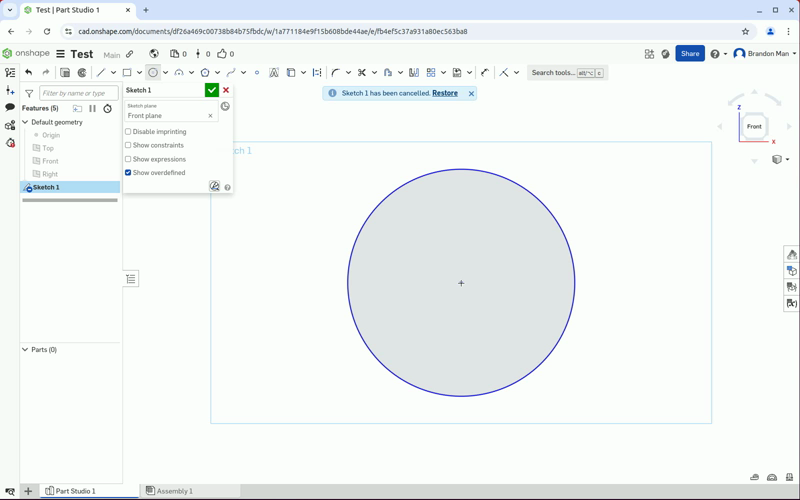
click(461, 282)
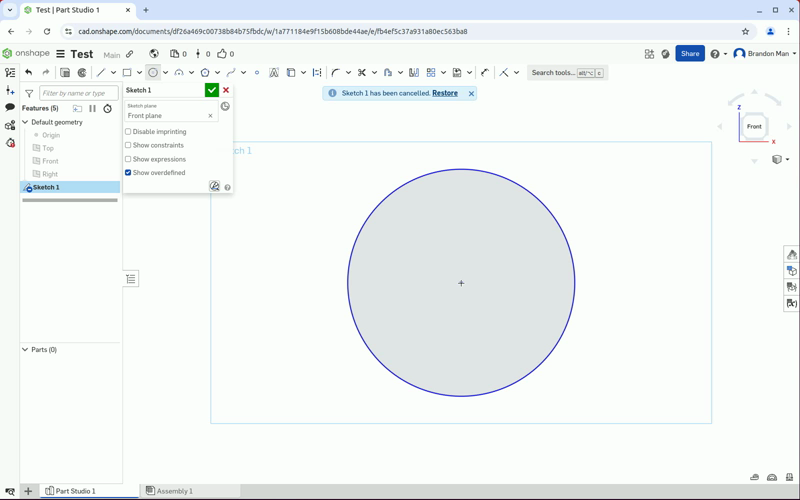
key_up(shift)
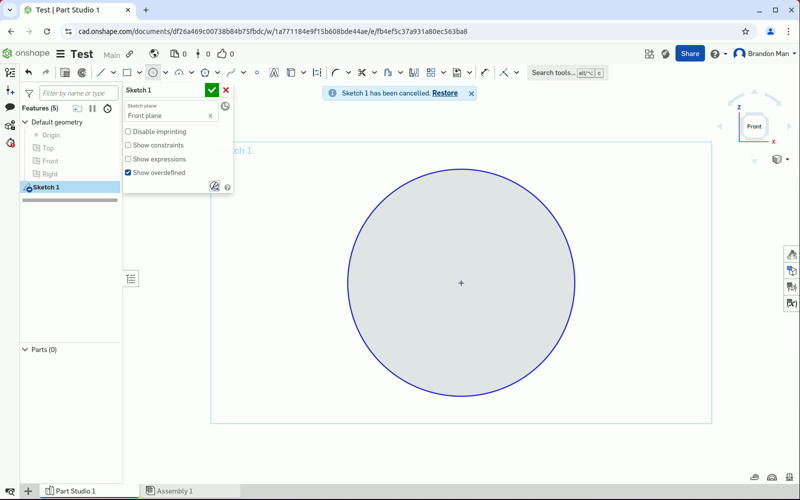
mouse_move(562, 282)
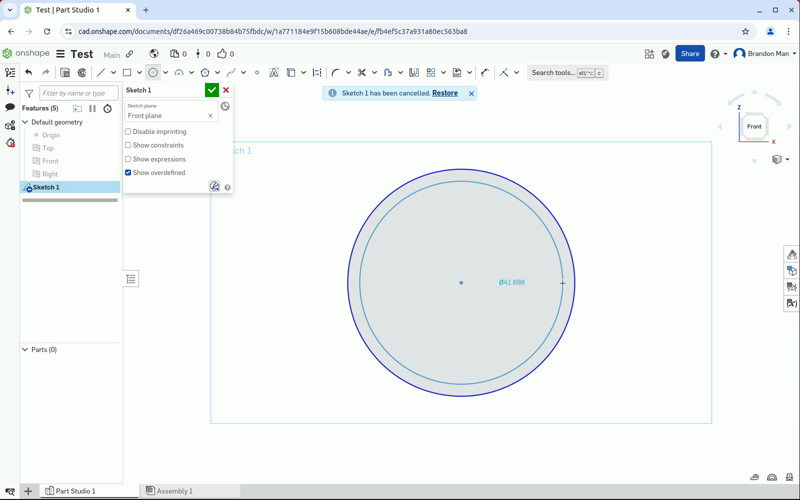
click(562, 282)
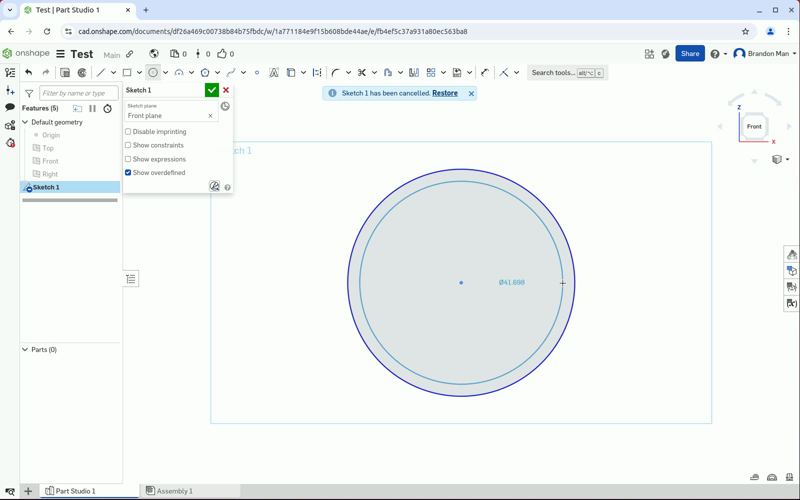
key(esc)
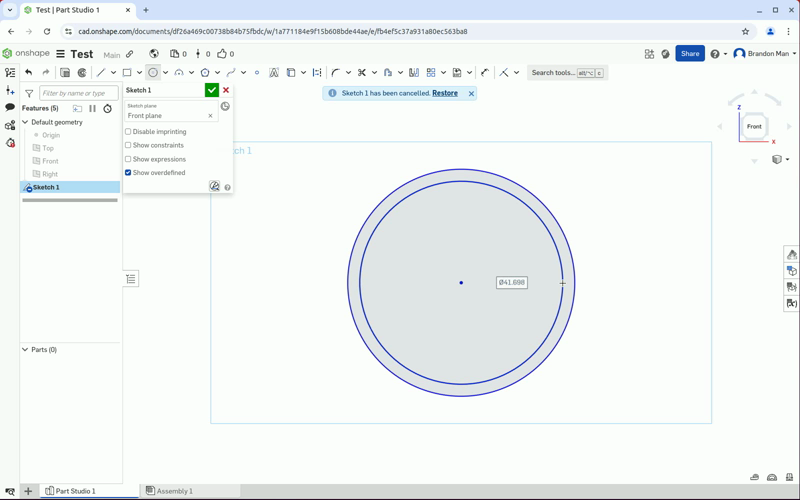
mouse_move(449, 389)
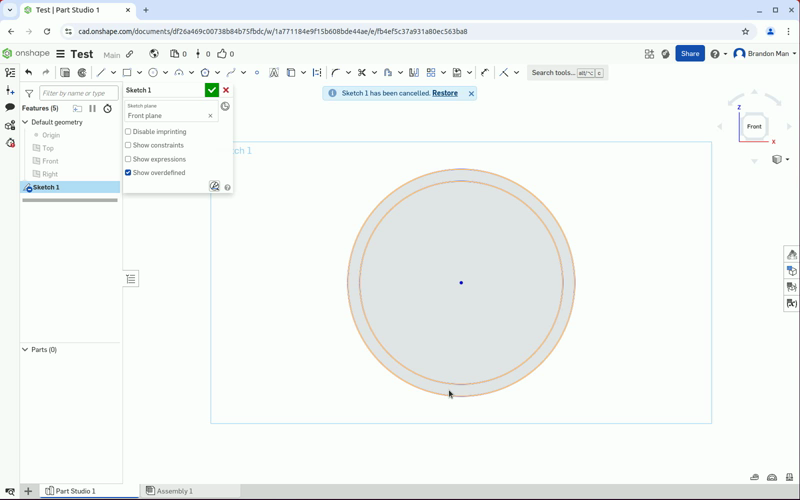
click(449, 389)
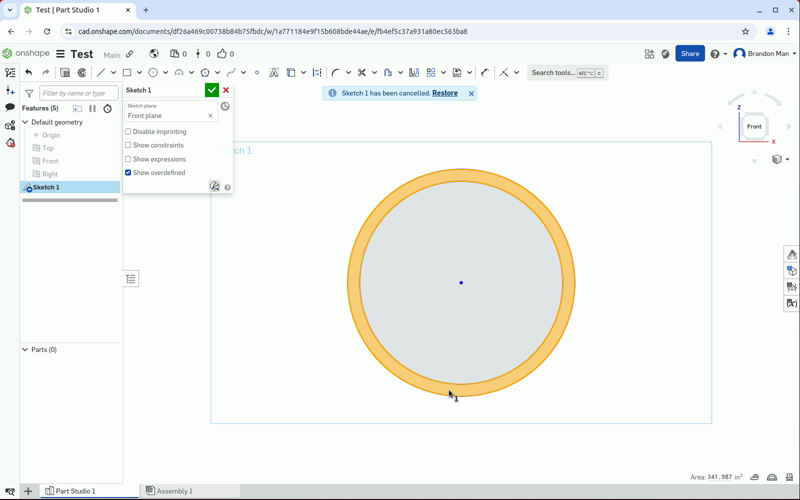
mouse_move(73, 352)
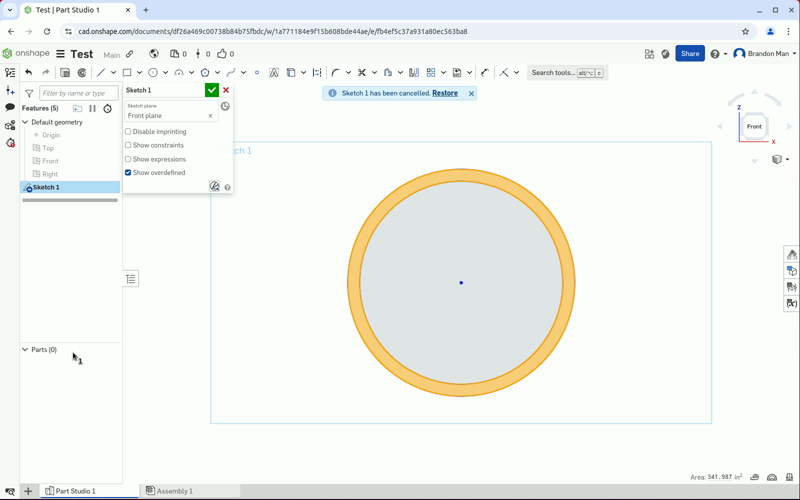
key(shift+y)
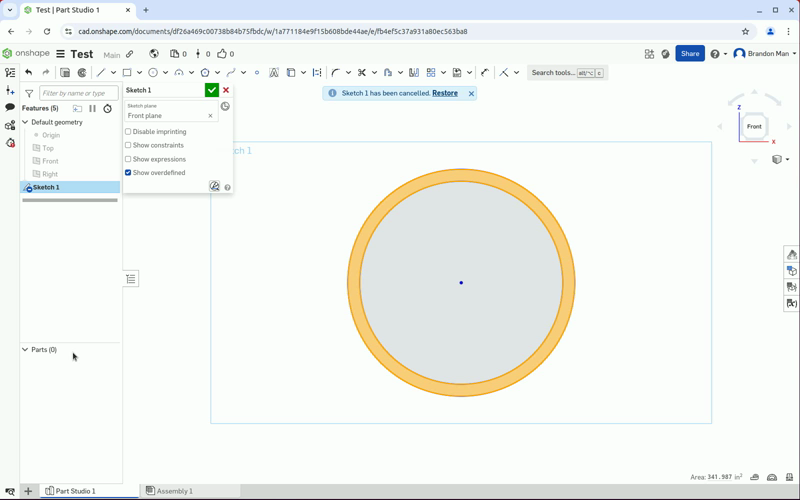
key(shift+e)
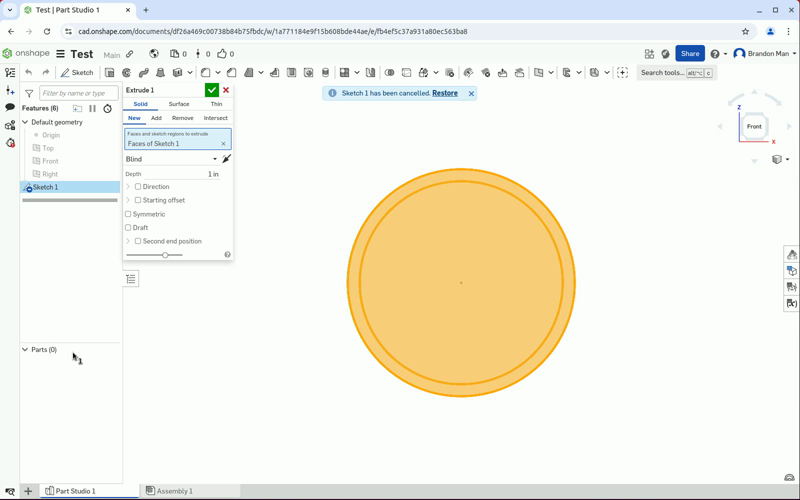
mouse_move(143, 106)
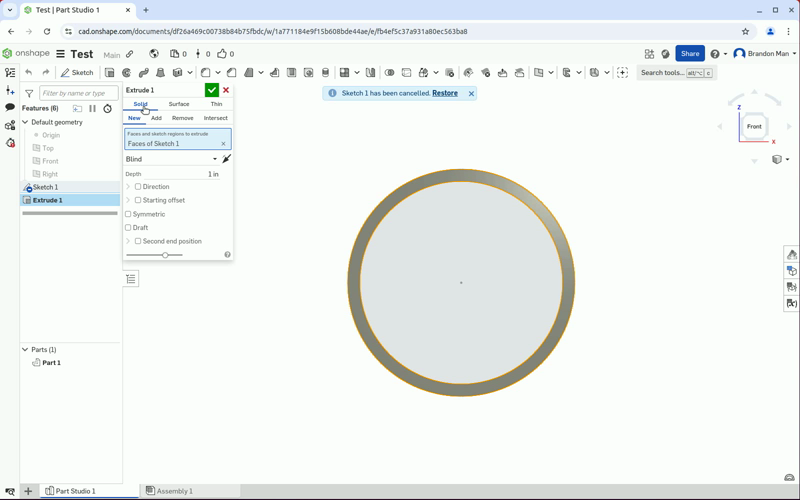
click(143, 106)
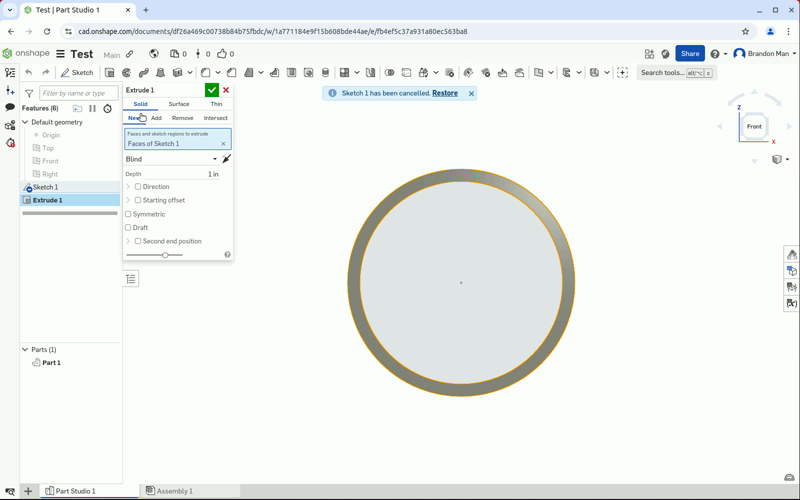
mouse_move(137, 120)
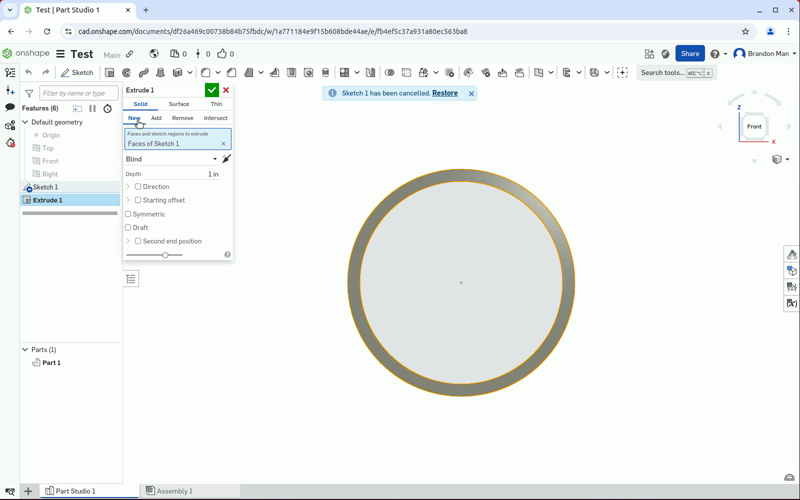
click(137, 120)
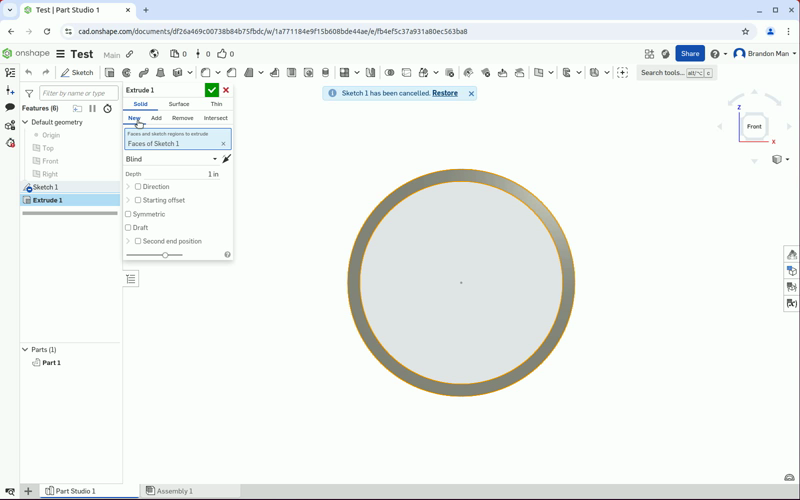
key(tab, 4)
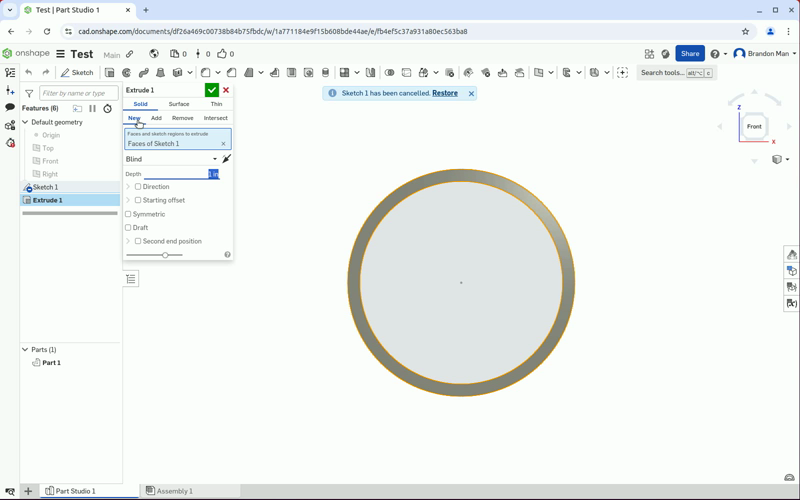
text(2.889)
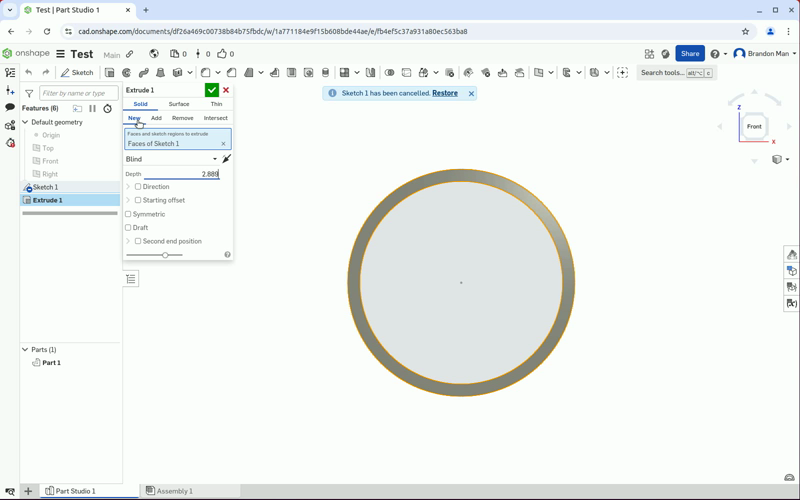
key(enter)
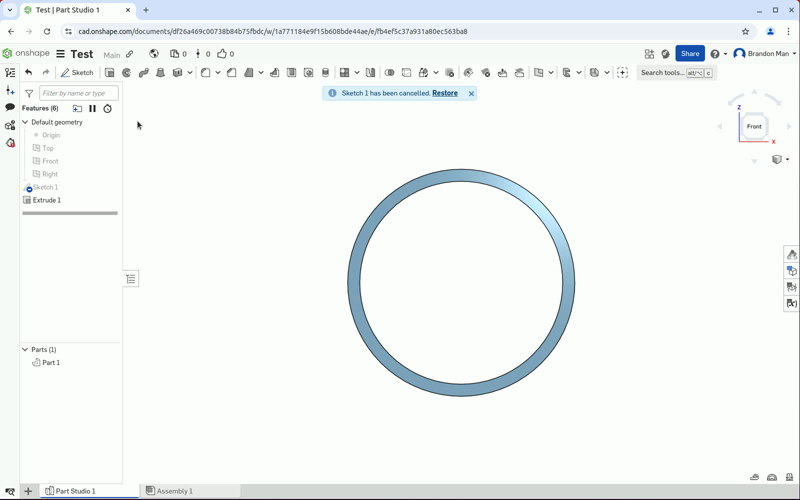
key(shift+h)
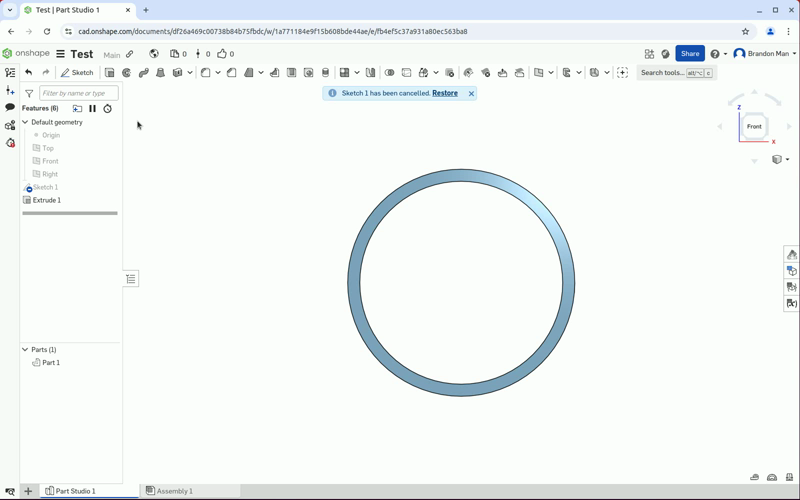
key(shift+h)
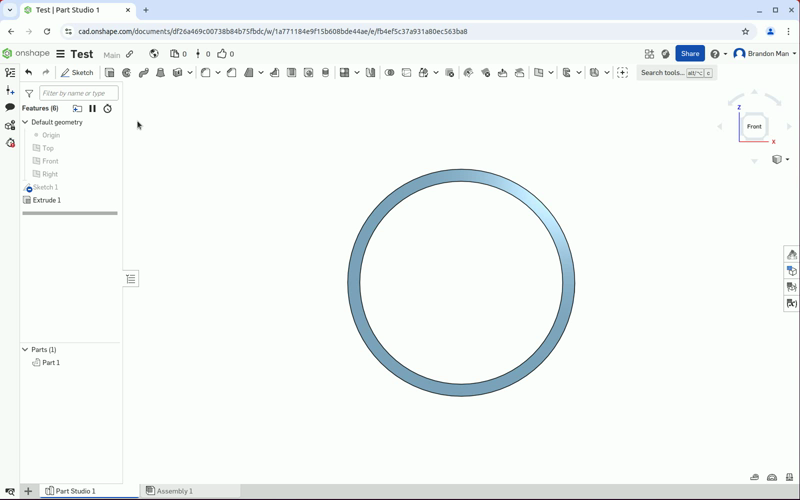
mouse_move(73, 189)
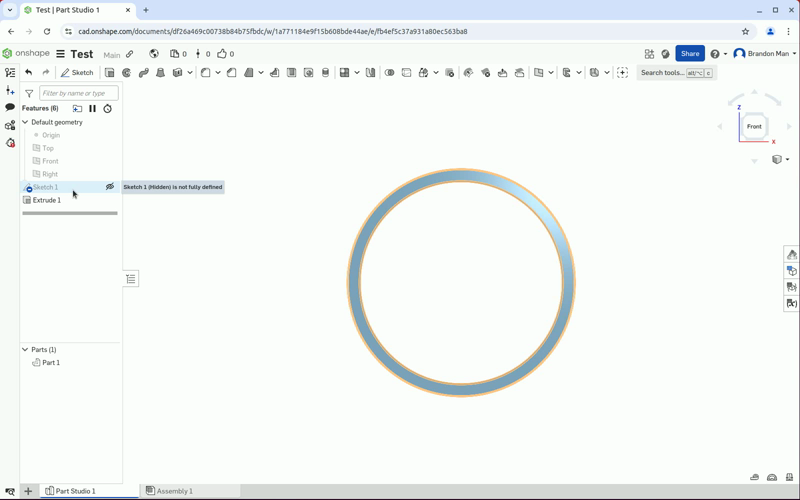
click(73, 189)
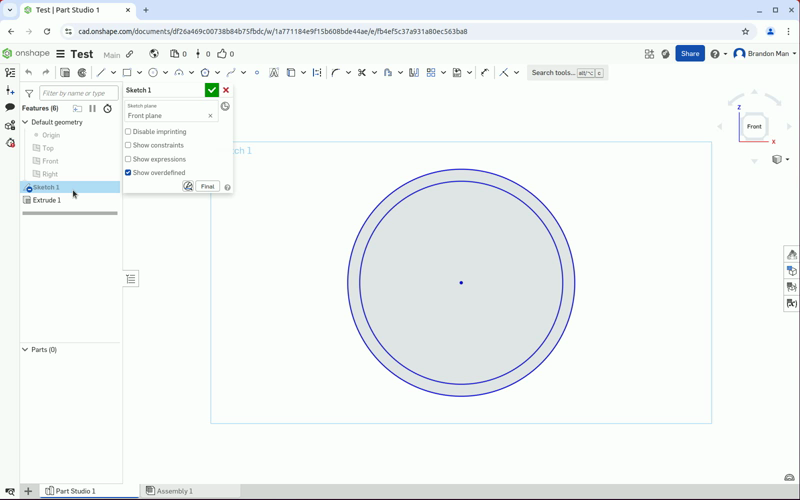
mouse_move(229, 92)
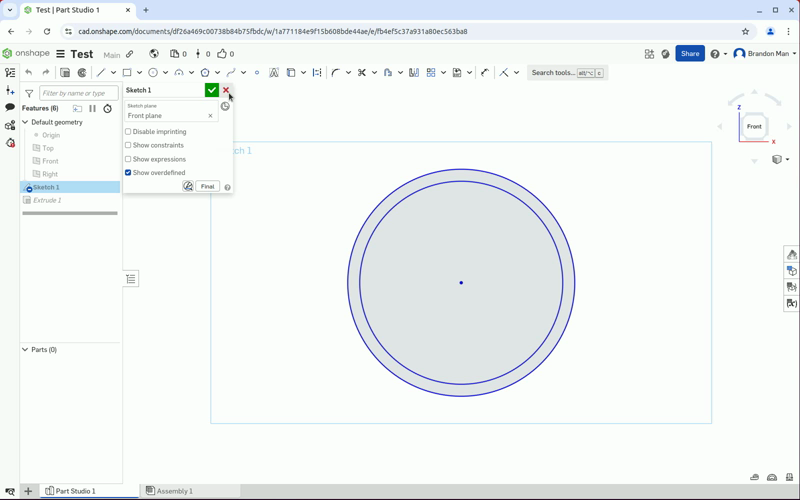
click(229, 92)
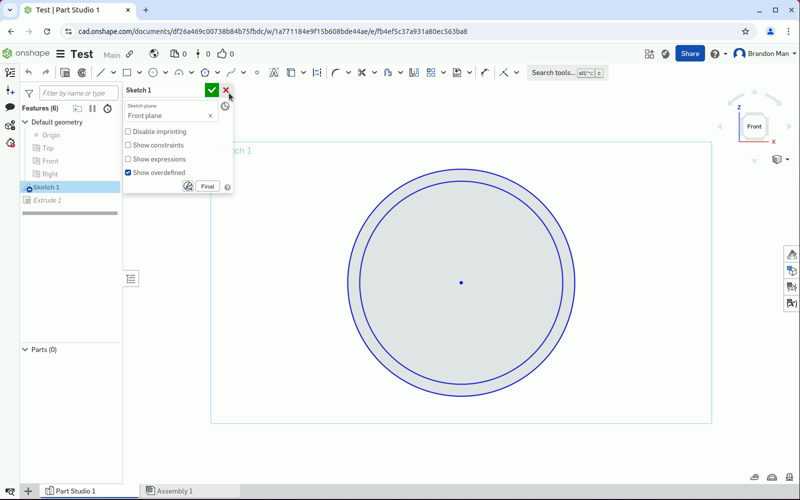
key(shift+s)
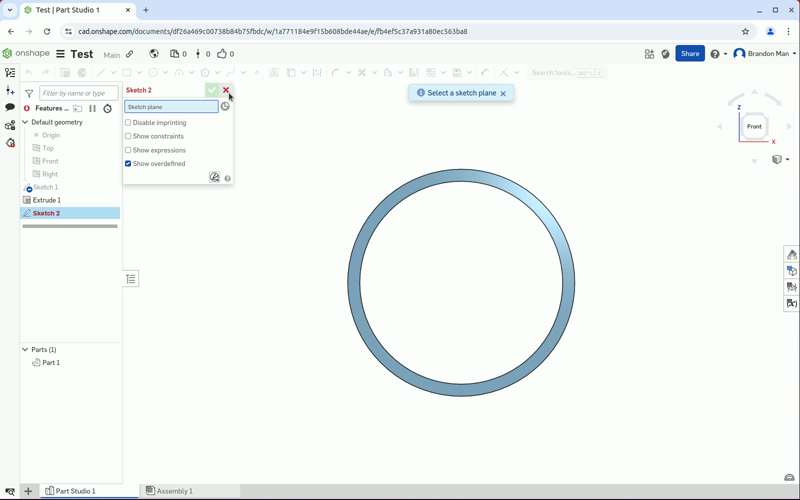
mouse_move(73, 163)
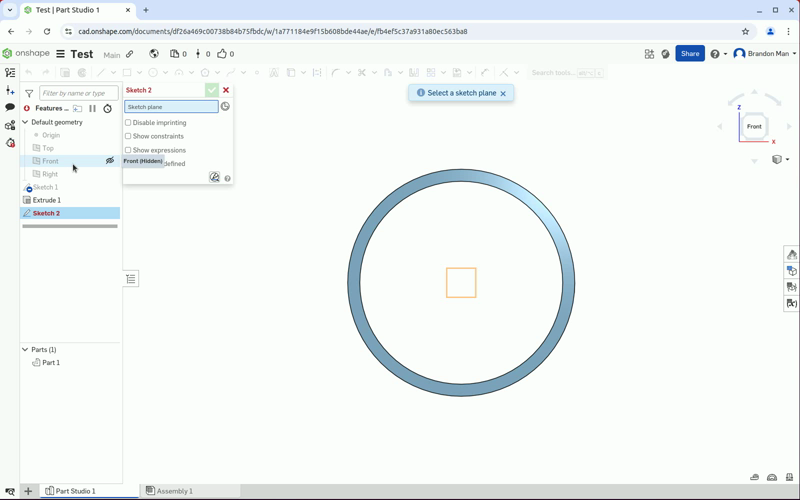
click(73, 163)
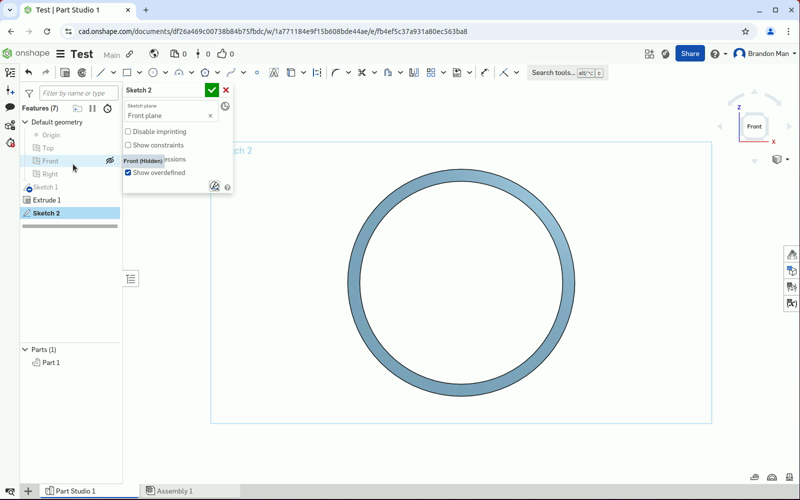
mouse_move(73, 352)
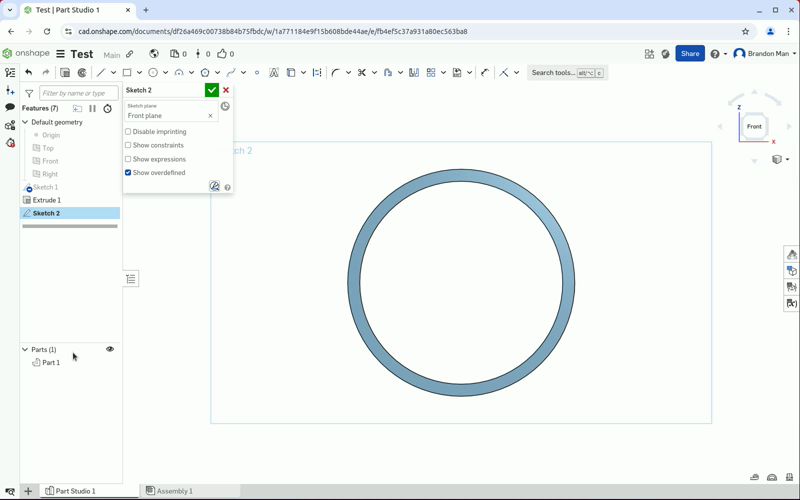
key(y)
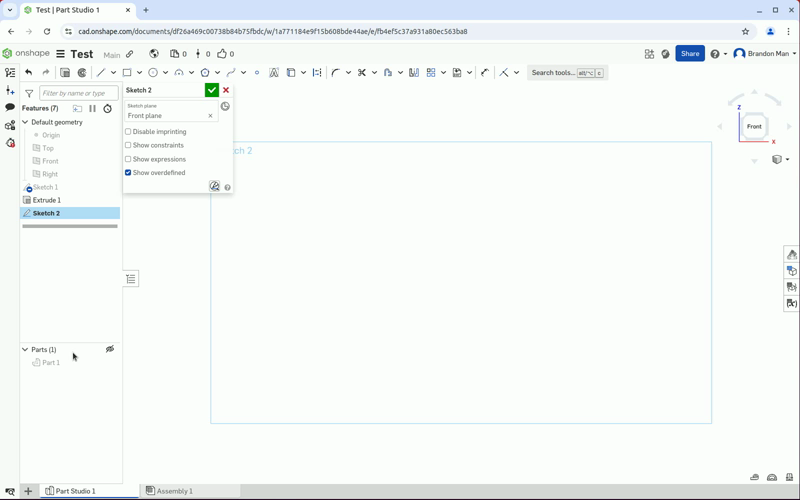
key(c)
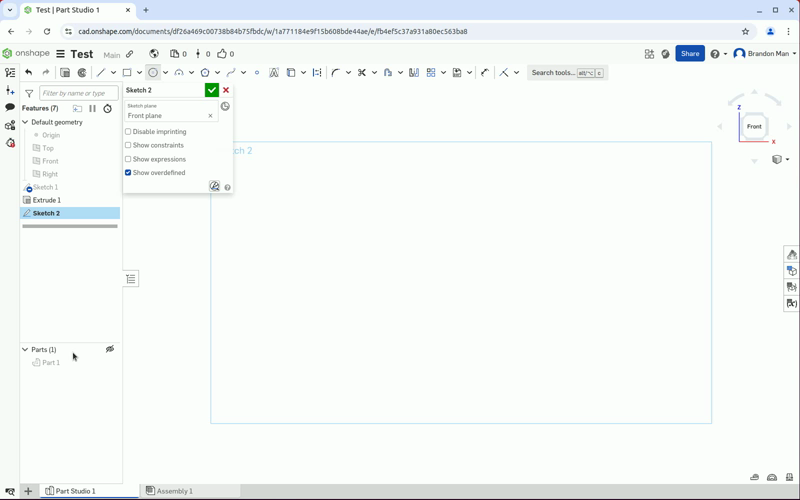
key_down(shift)
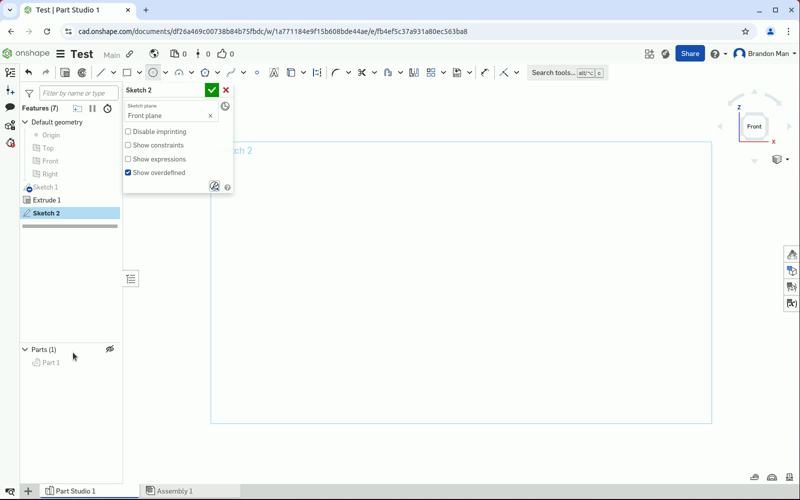
mouse_move(461, 282)
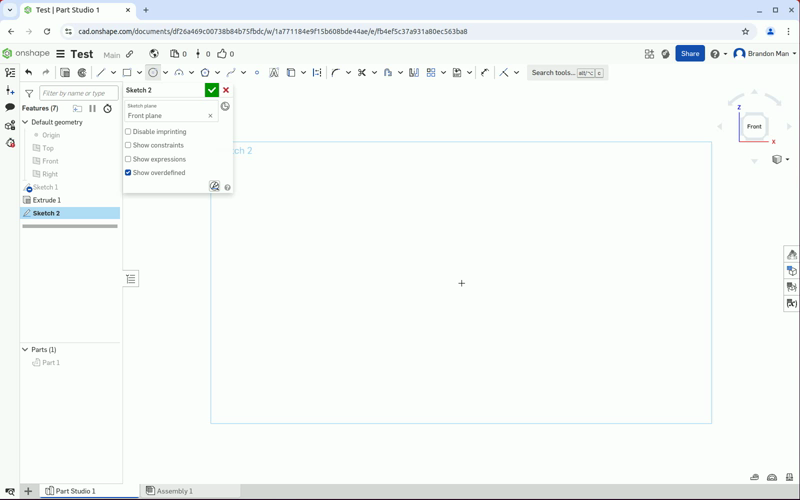
click(461, 282)
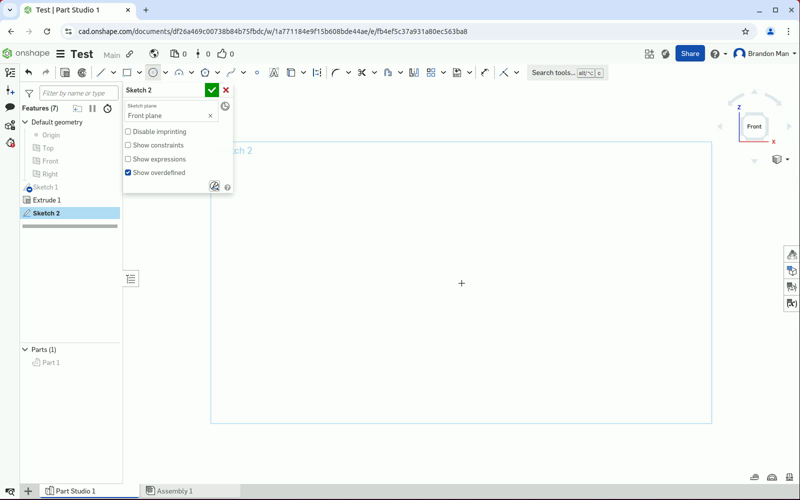
key_up(shift)
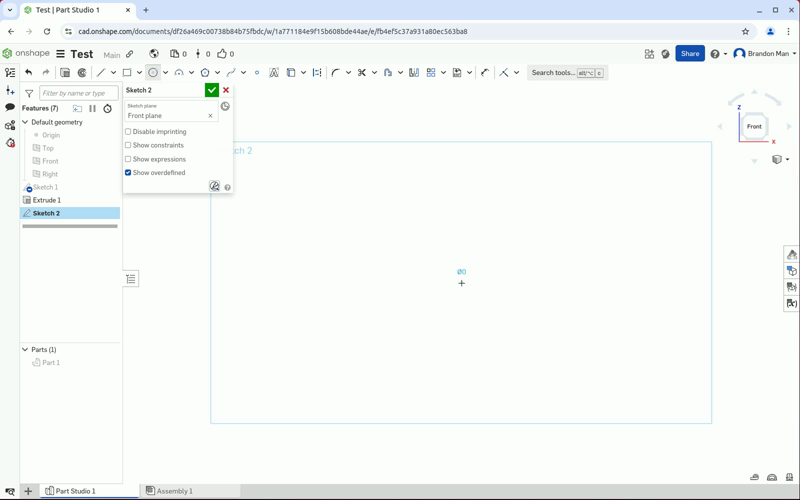
mouse_move(564, 282)
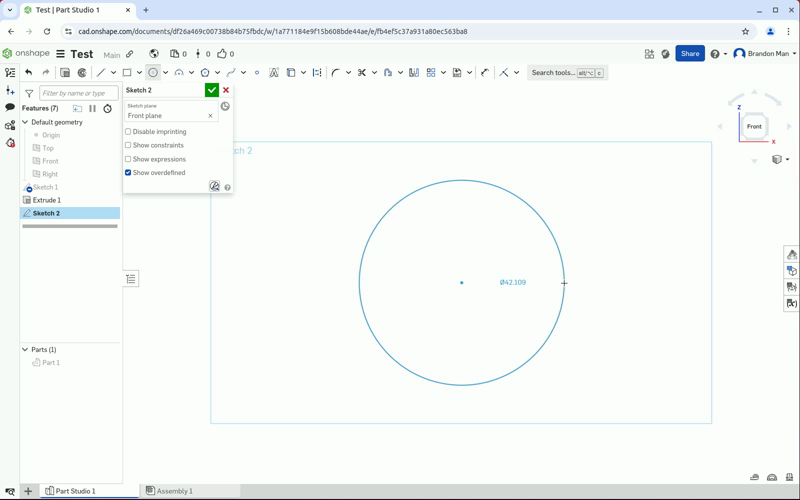
click(564, 282)
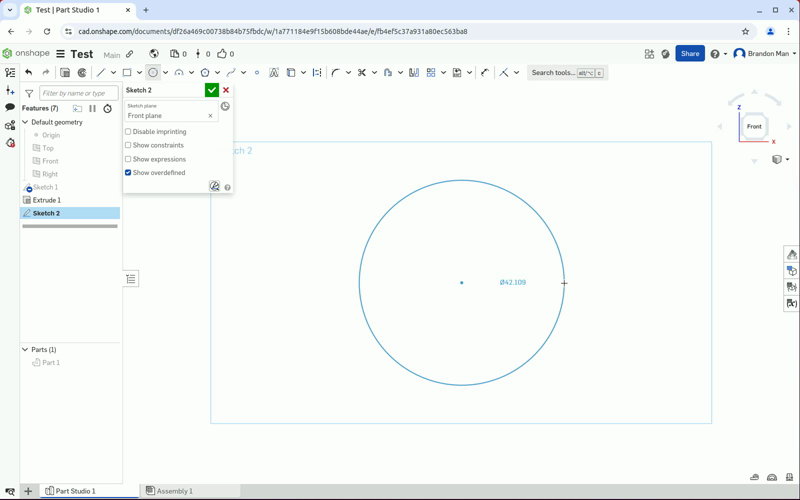
key(esc)
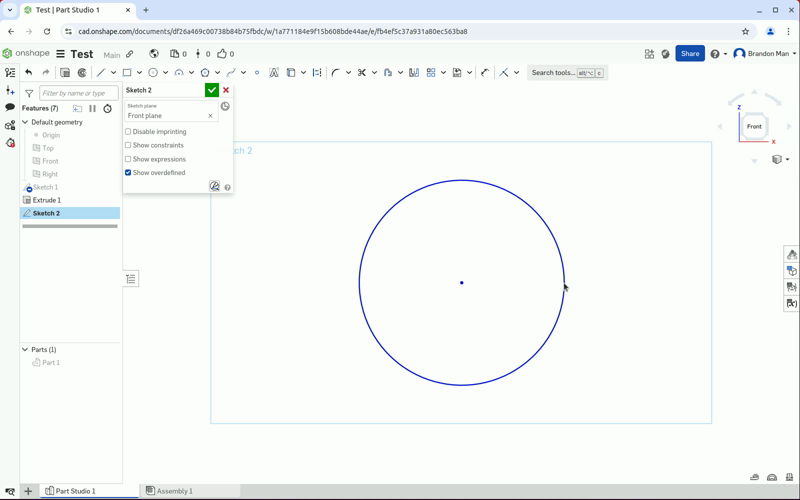
key(c)
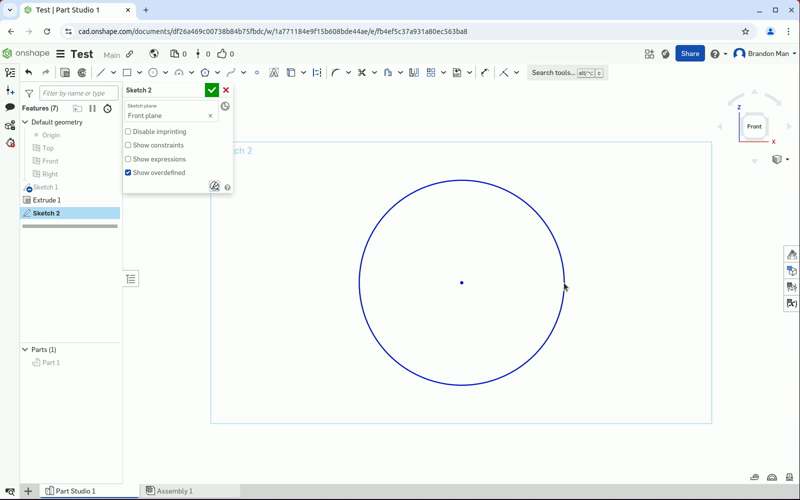
key_down(shift)
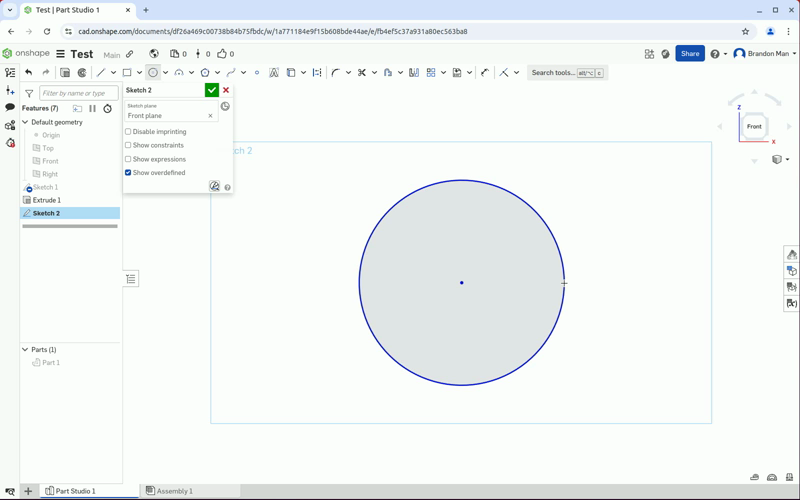
mouse_move(461, 282)
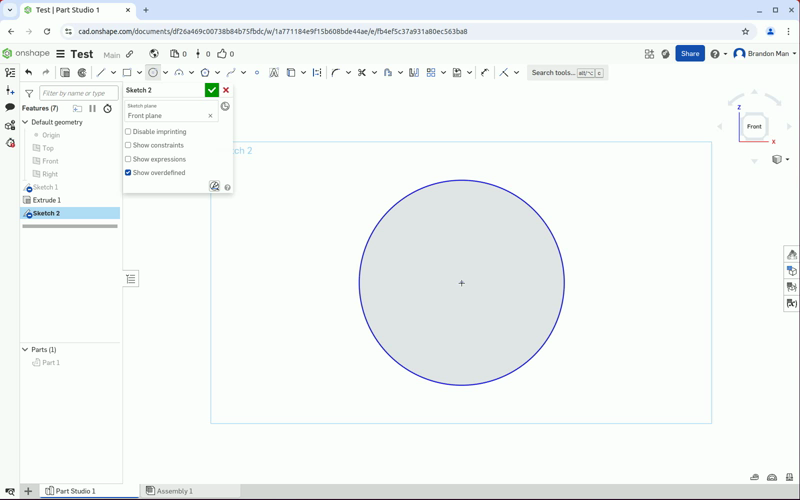
click(461, 282)
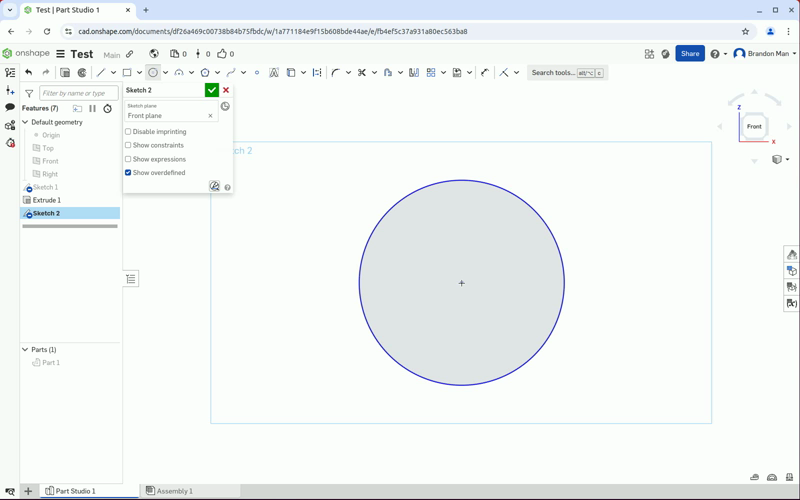
key_up(shift)
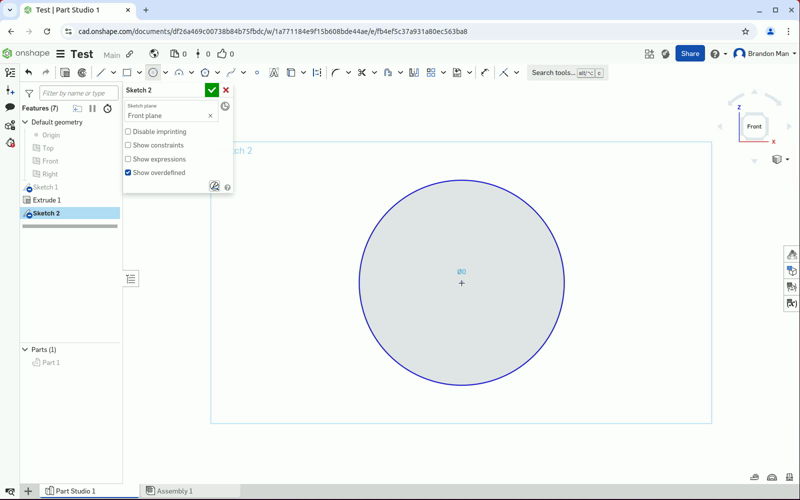
mouse_move(517, 282)
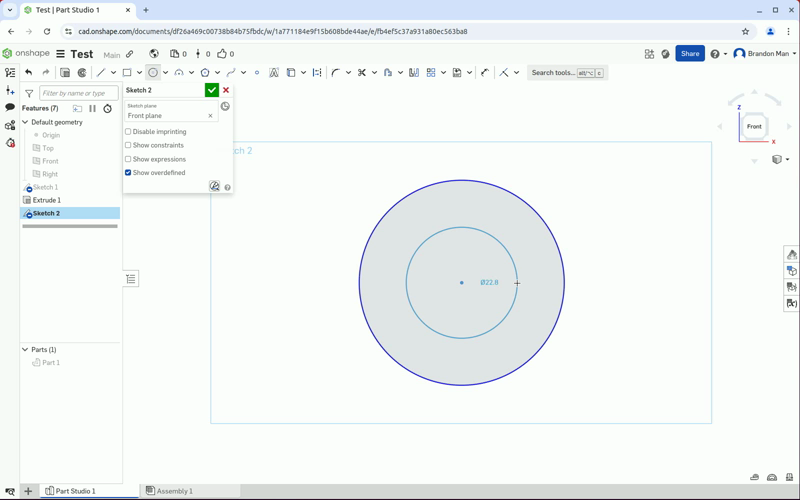
click(517, 282)
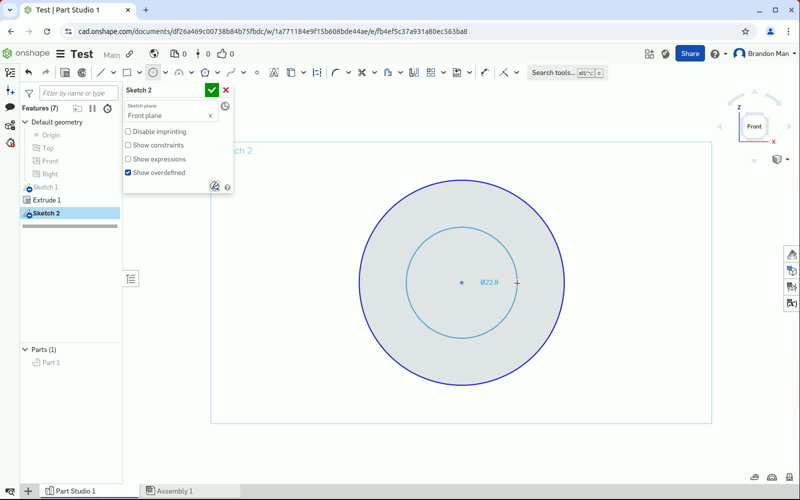
key(esc)
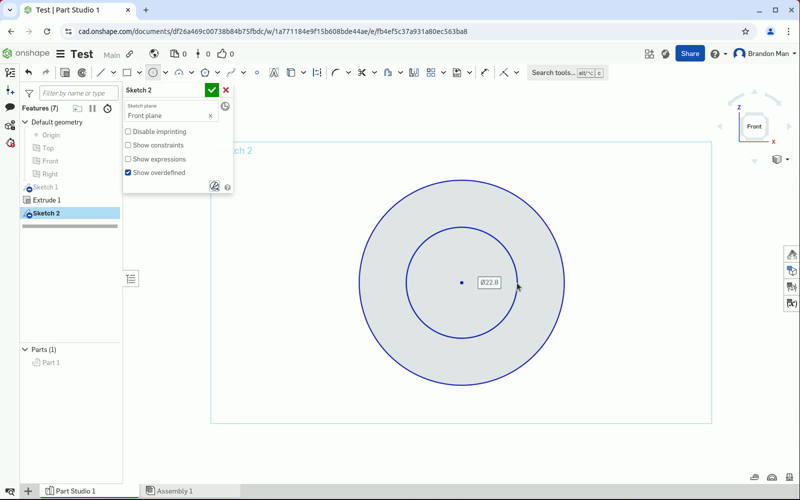
mouse_move(531, 263)
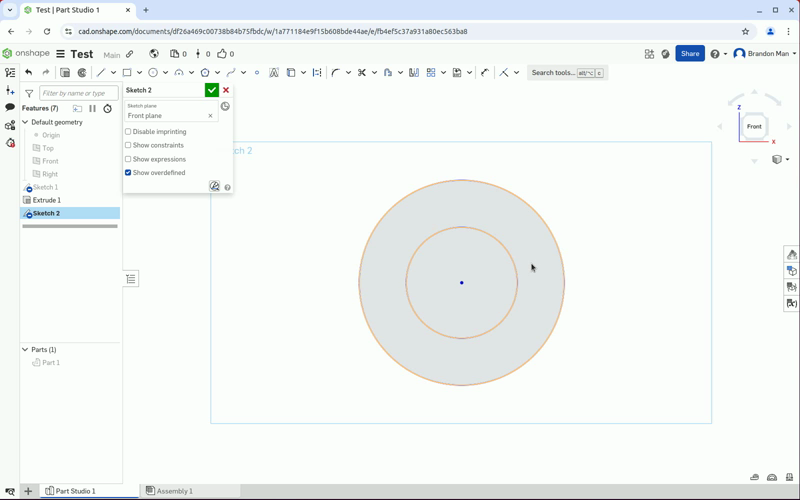
click(531, 263)
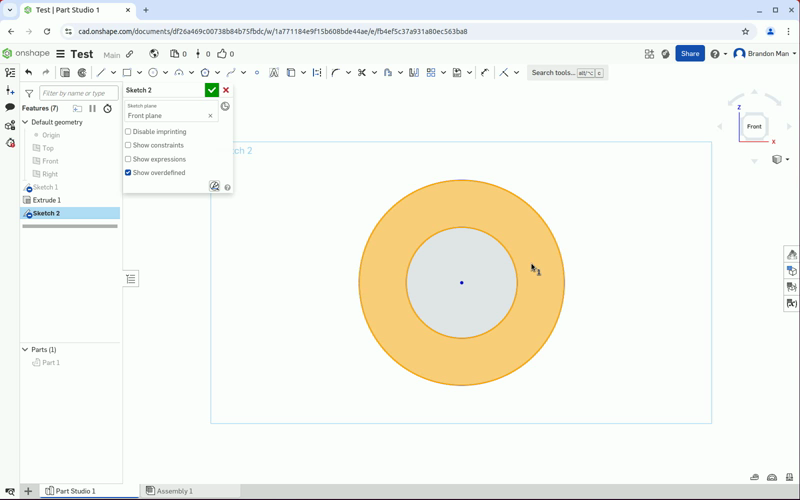
mouse_move(73, 352)
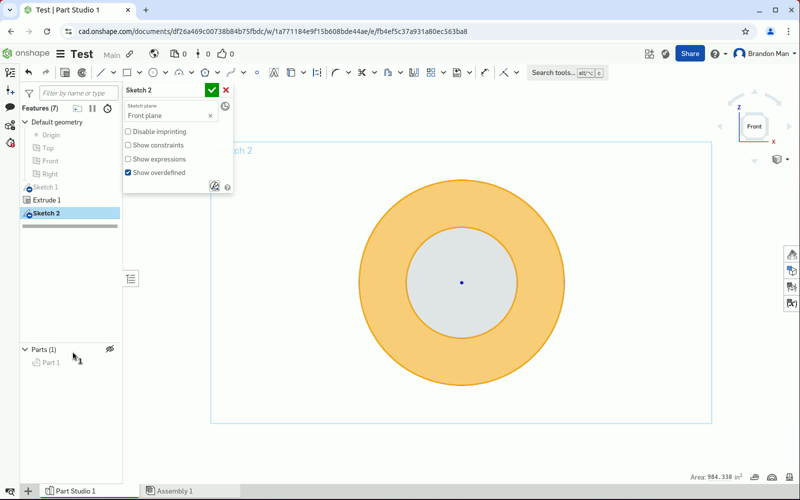
key(shift+y)
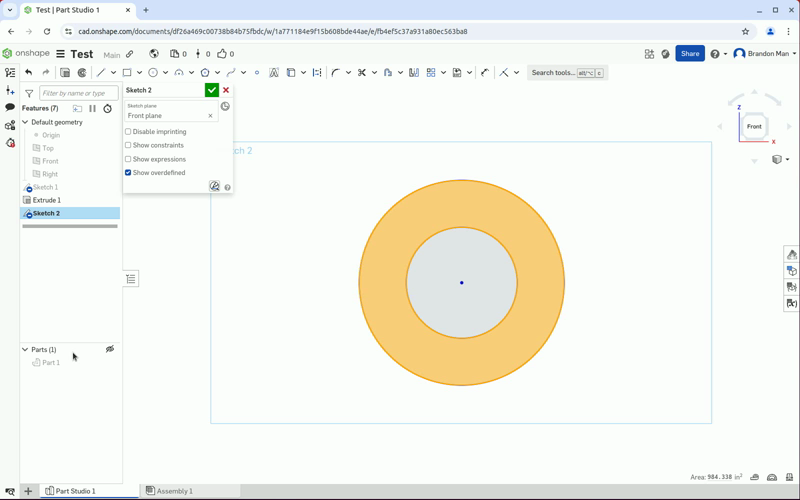
key(shift+e)
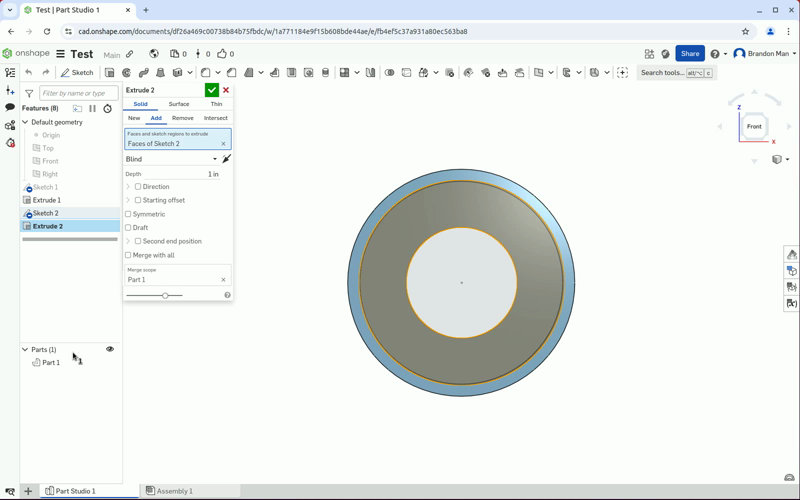
mouse_move(143, 106)
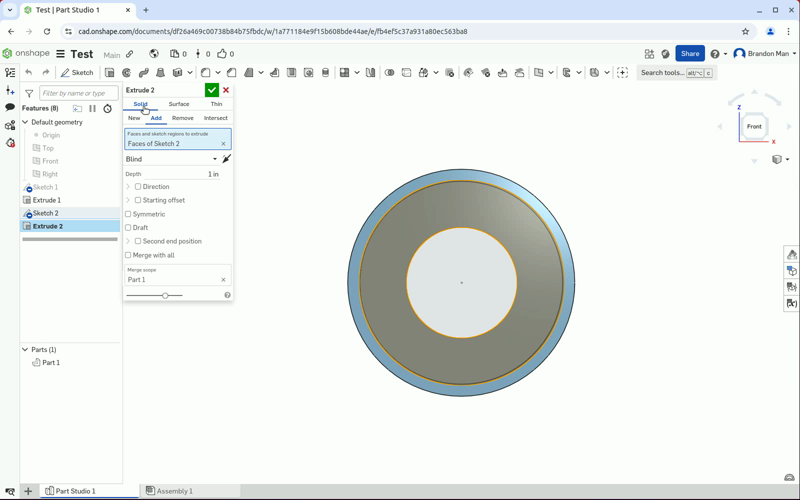
click(143, 106)
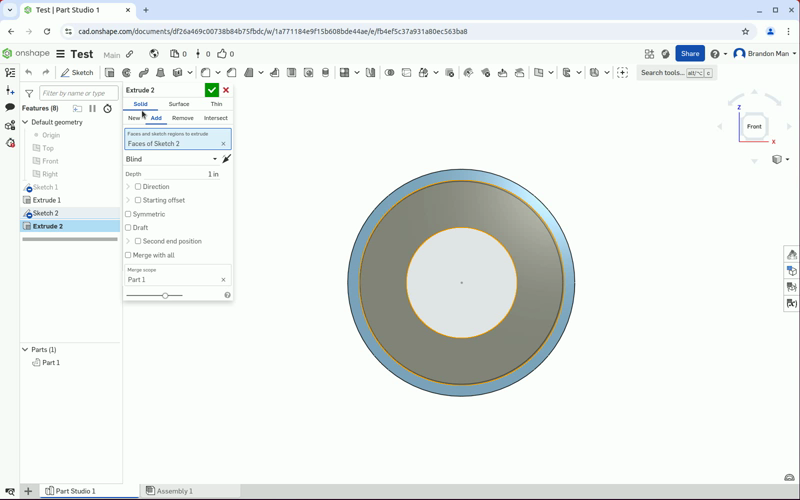
mouse_move(137, 120)
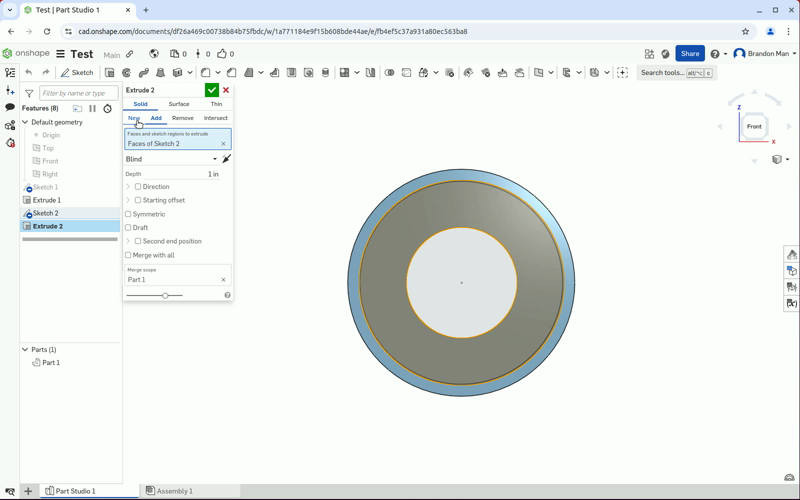
click(137, 120)
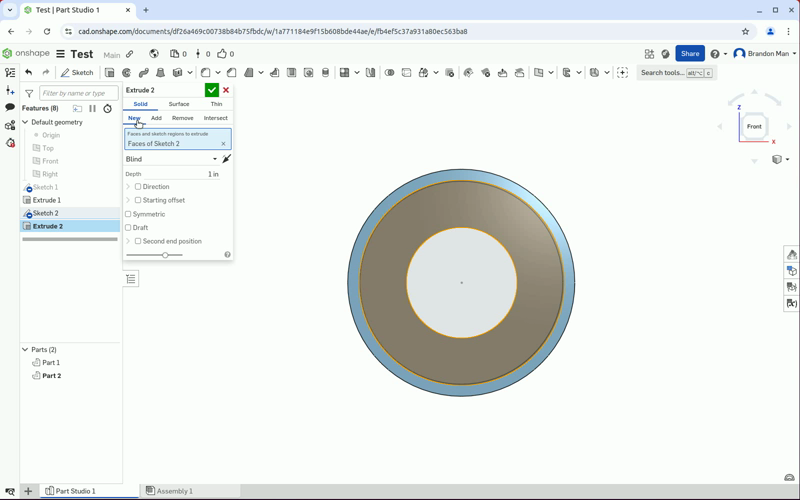
key(tab, 4)
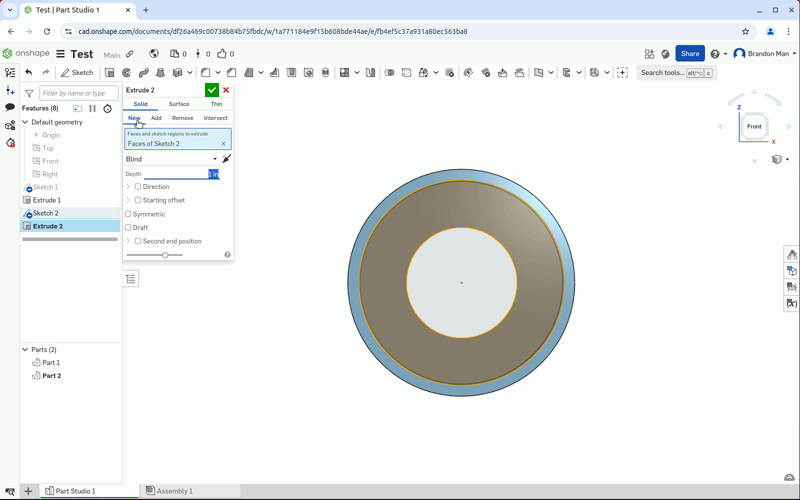
text(2.889)
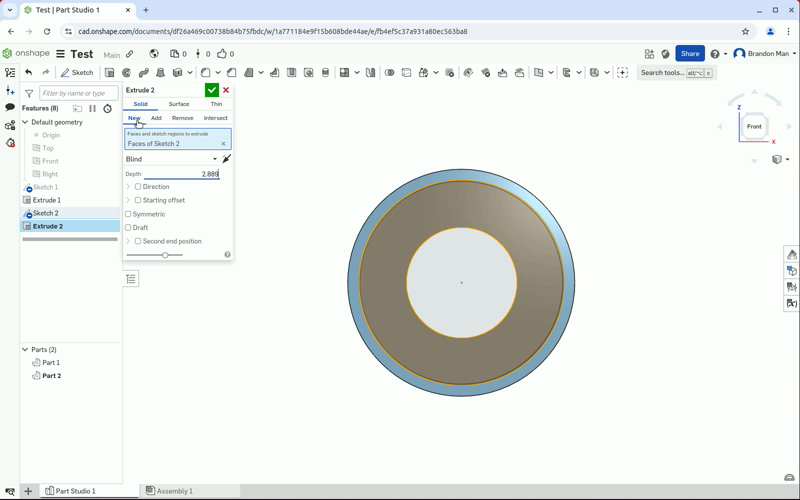
key(enter)
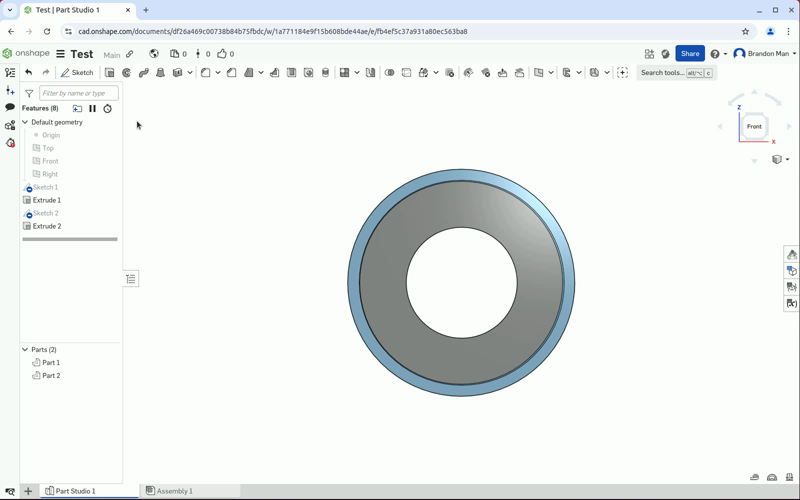
key(shift+h)
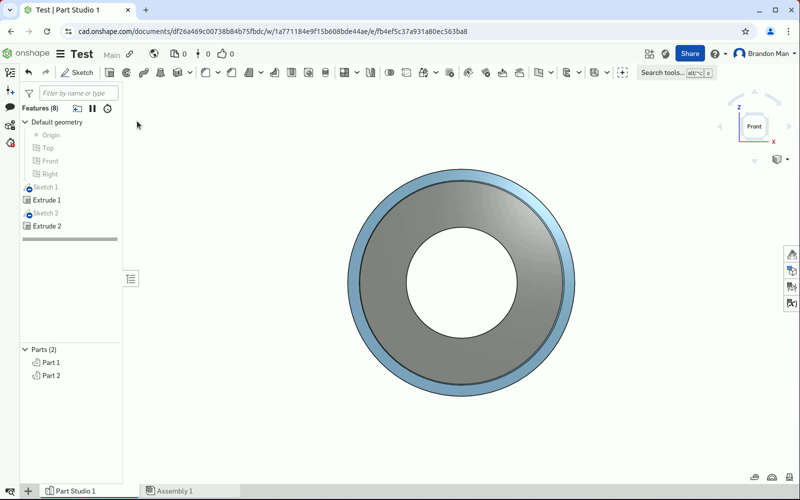
key(shift+h)
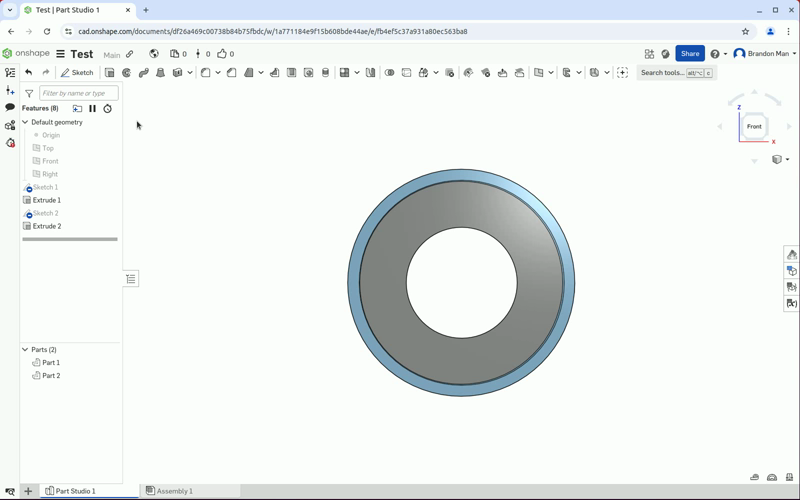
mouse_move(73, 189)
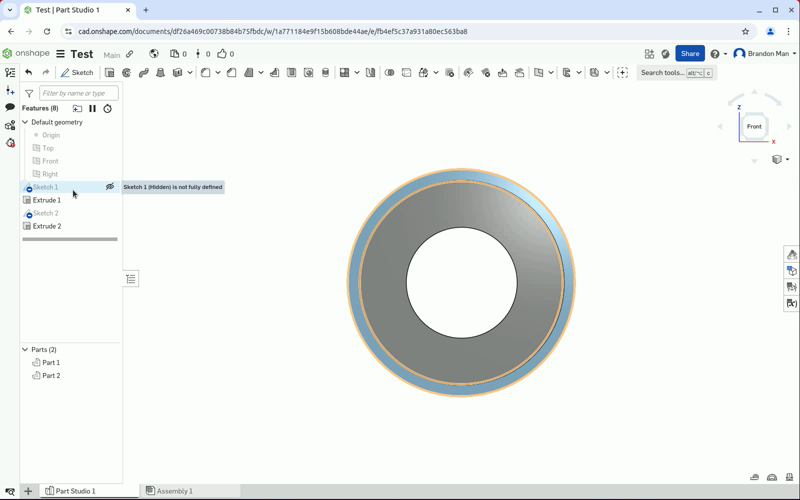
click(73, 189)
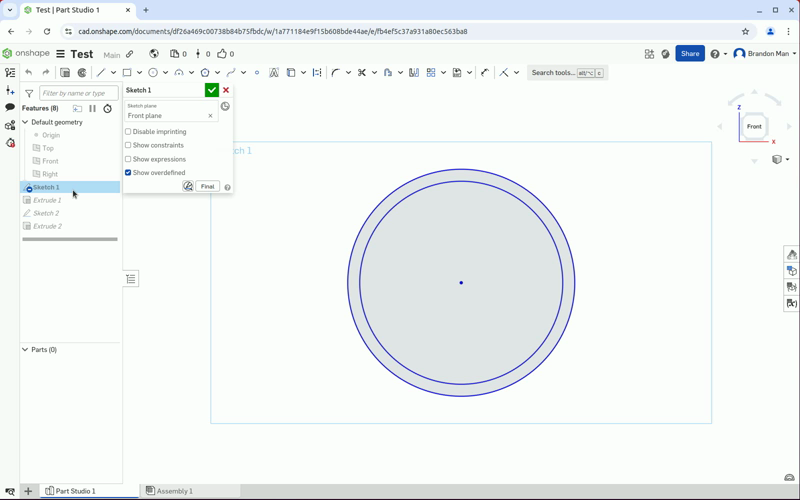
mouse_move(229, 92)
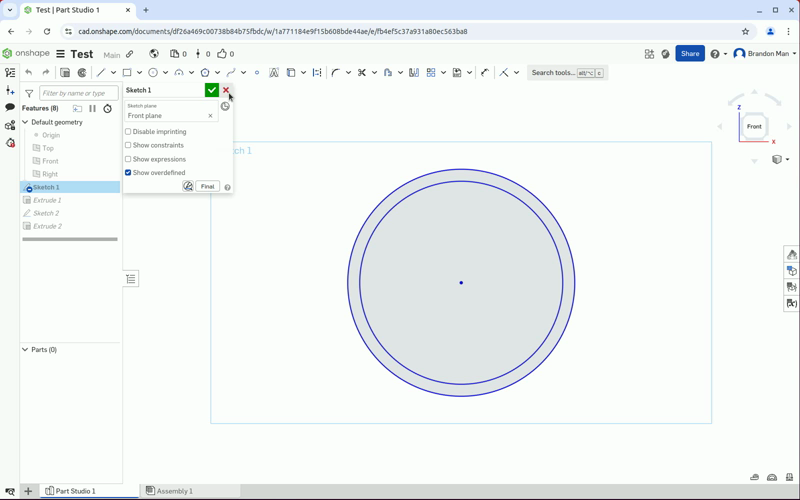
click(229, 92)
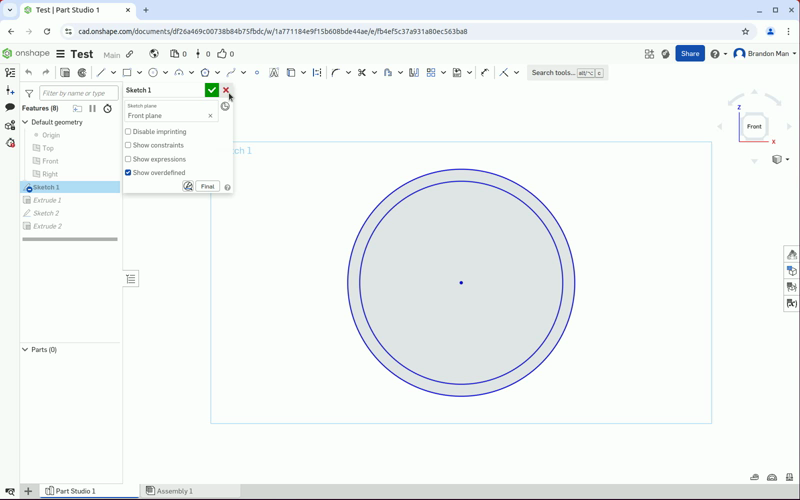
key(shift+s)
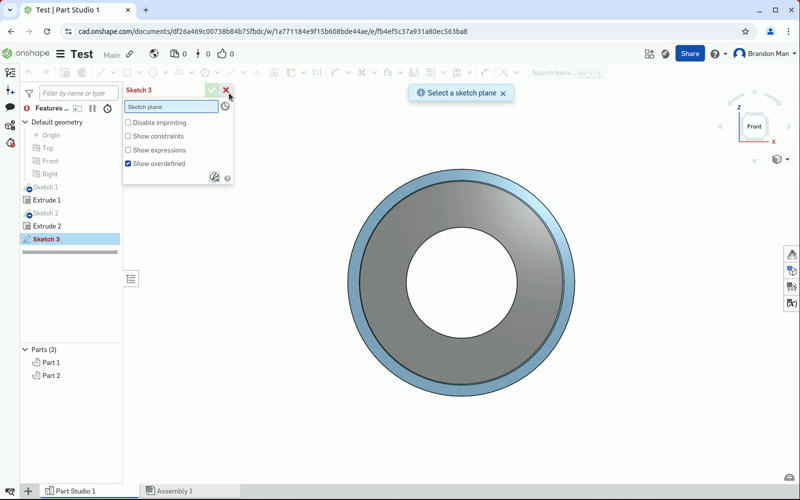
mouse_move(73, 163)
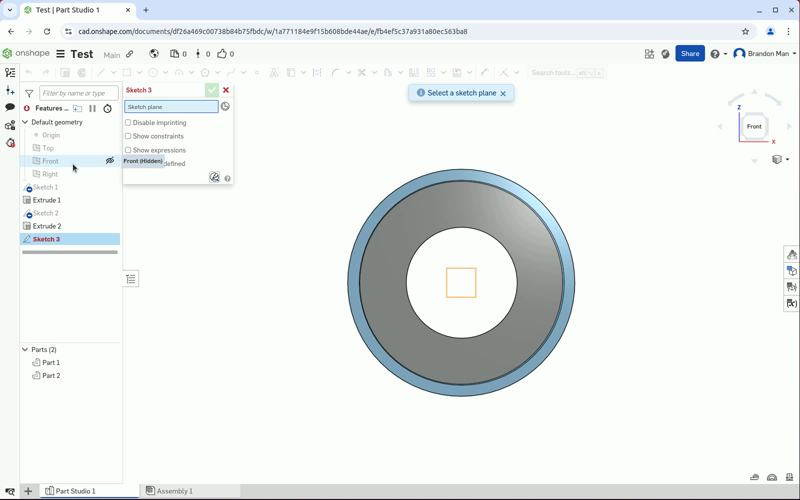
click(73, 163)
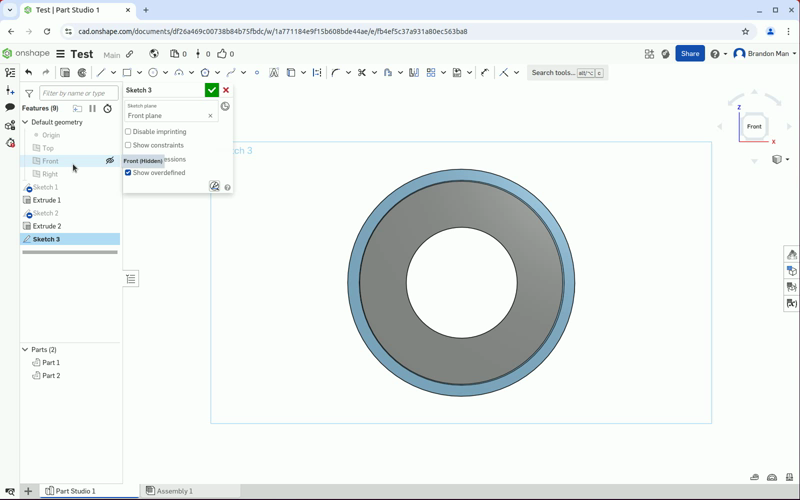
mouse_move(73, 352)
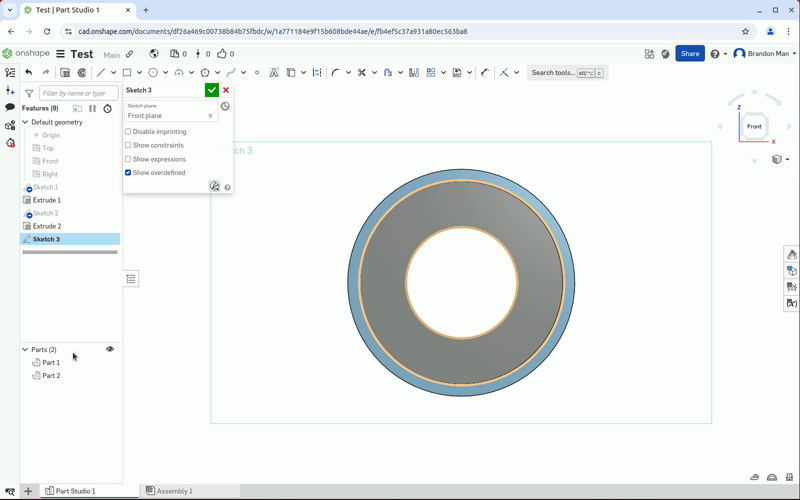
key(y)
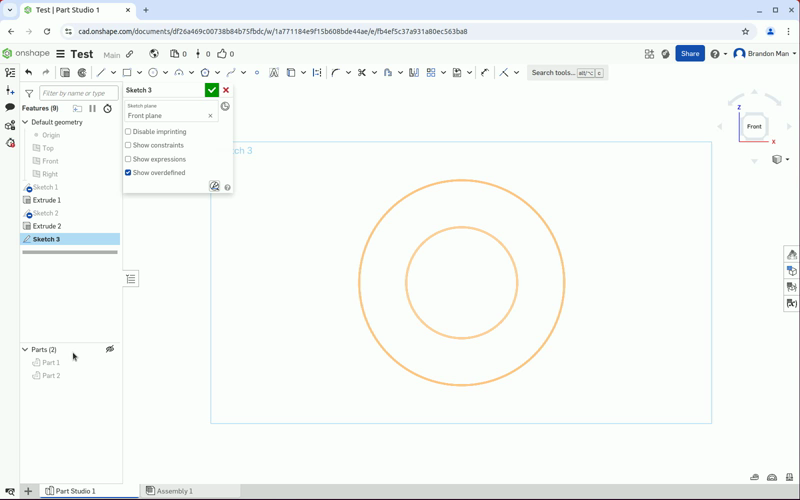
key(c)
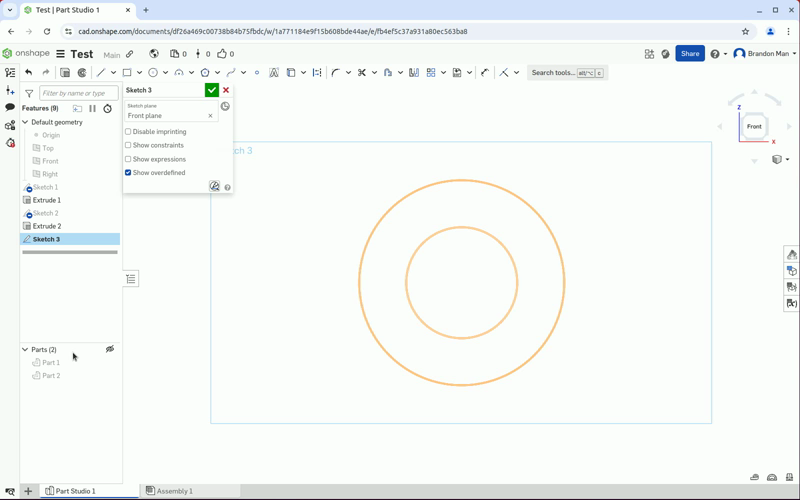
key_down(shift)
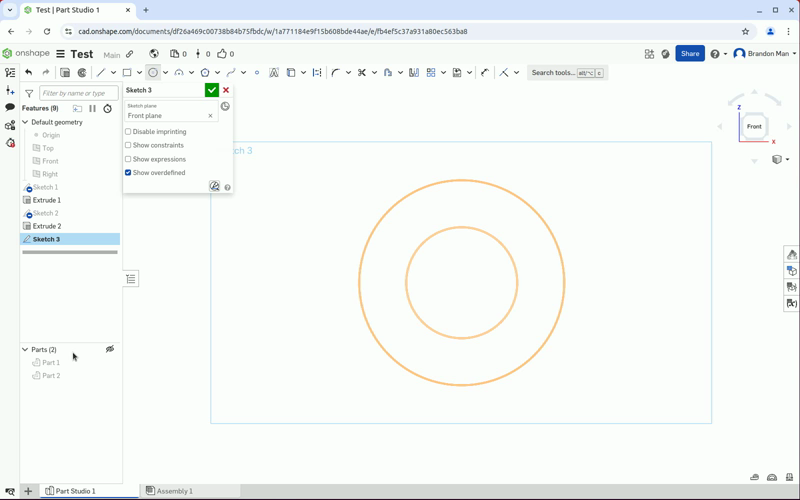
mouse_move(461, 282)
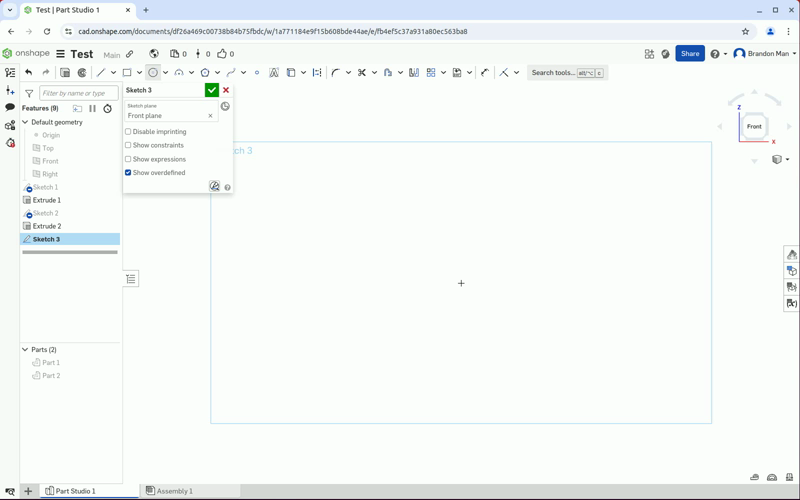
click(461, 282)
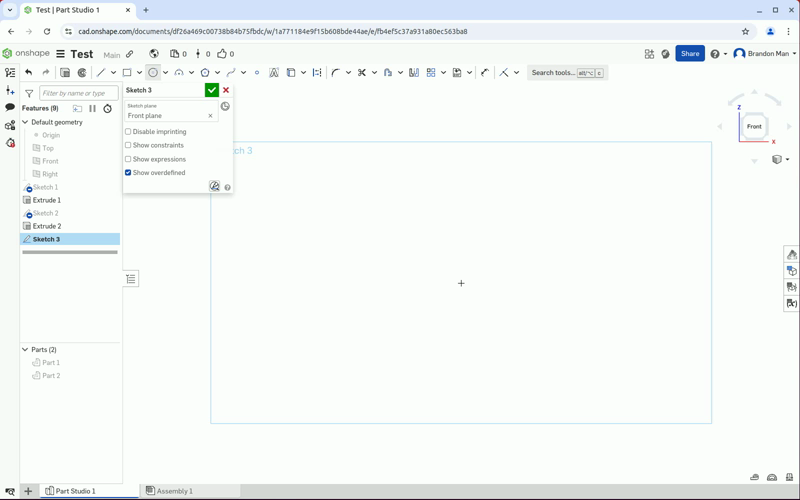
key_up(shift)
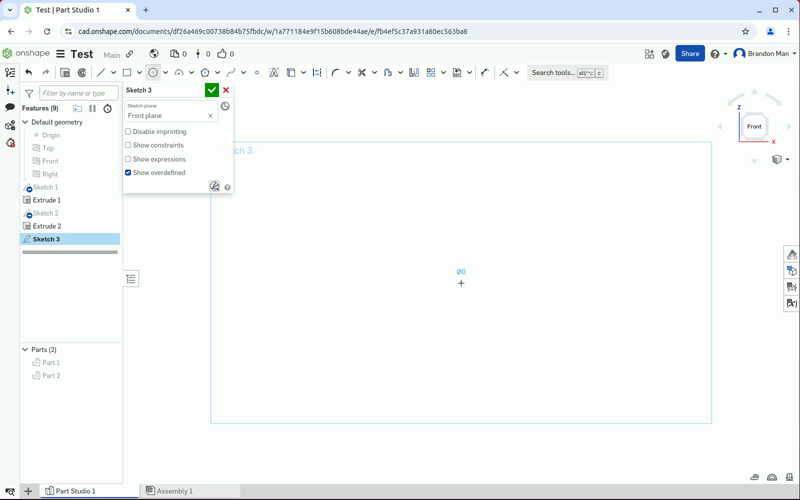
mouse_move(518, 282)
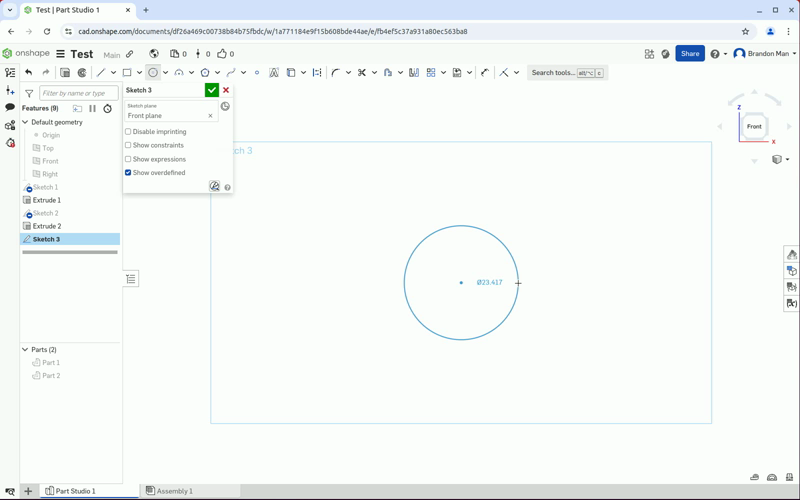
click(518, 282)
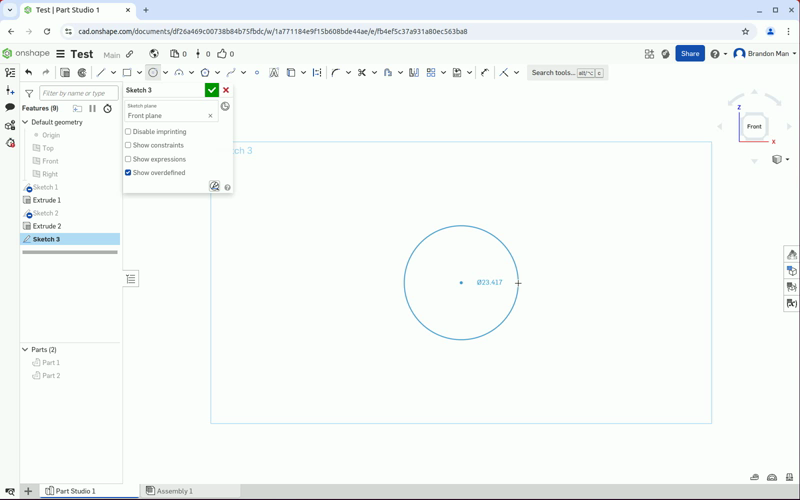
key(esc)
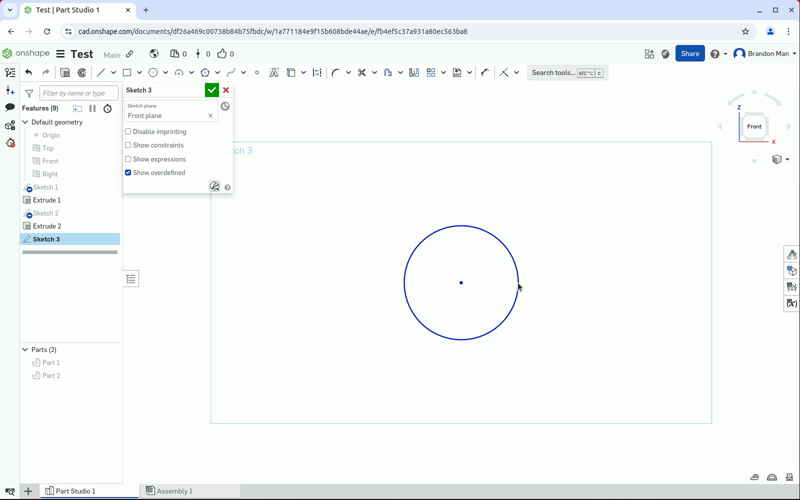
key(c)
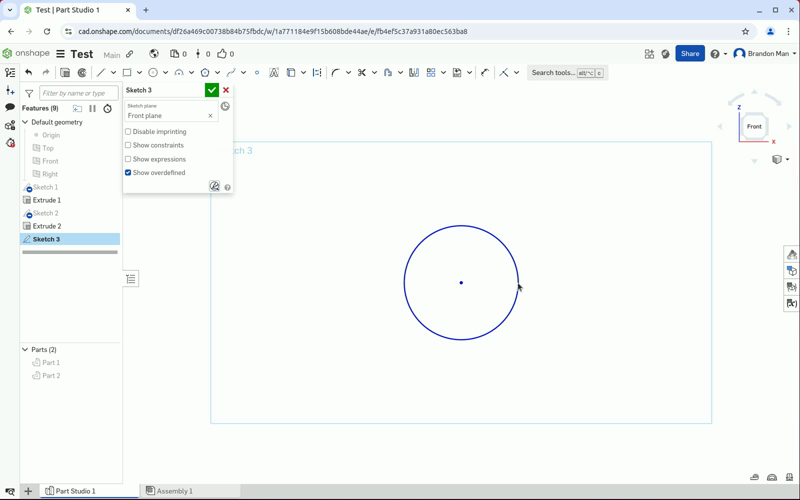
key_down(shift)
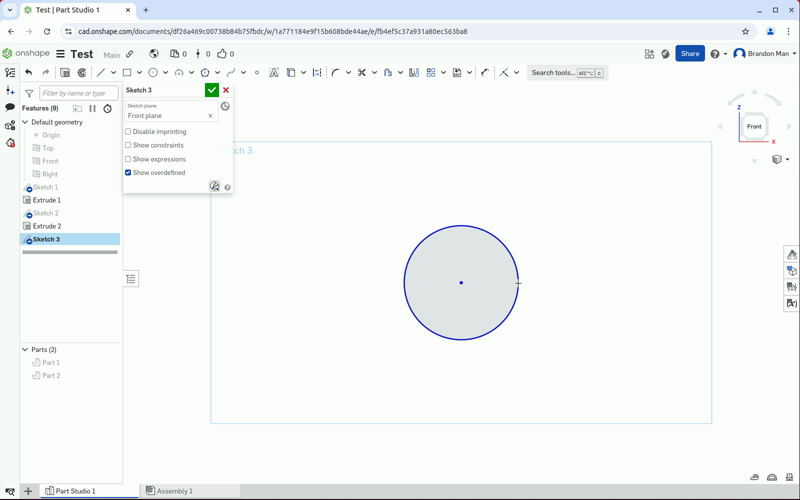
mouse_move(461, 282)
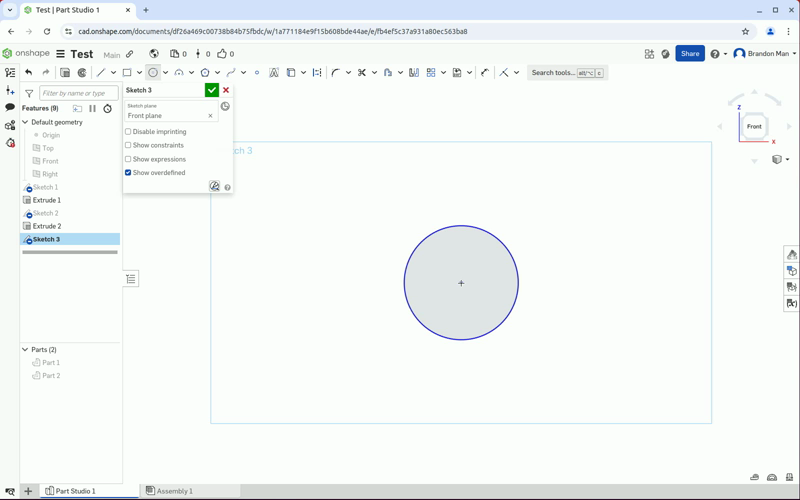
click(461, 282)
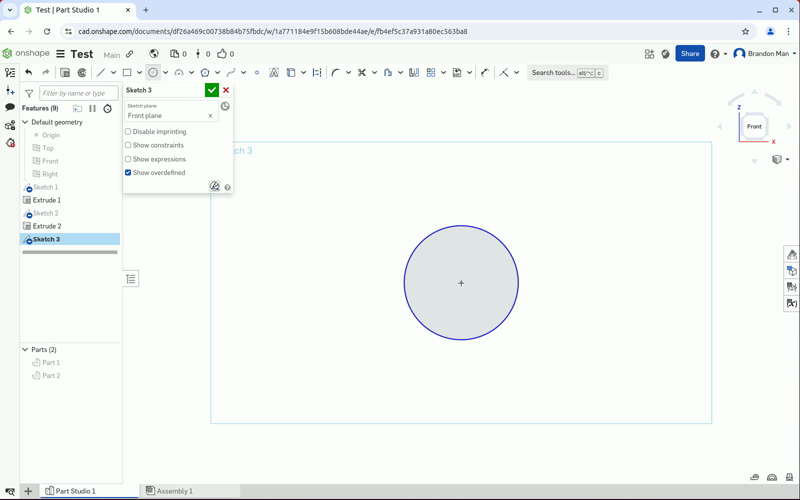
key_up(shift)
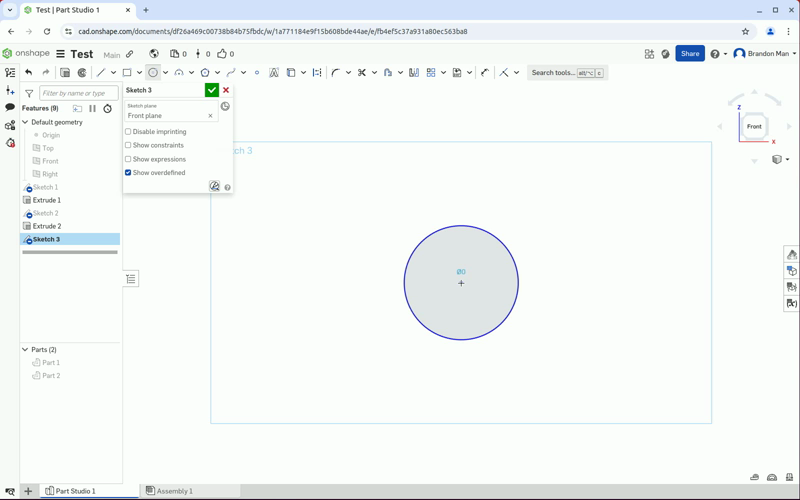
mouse_move(468, 282)
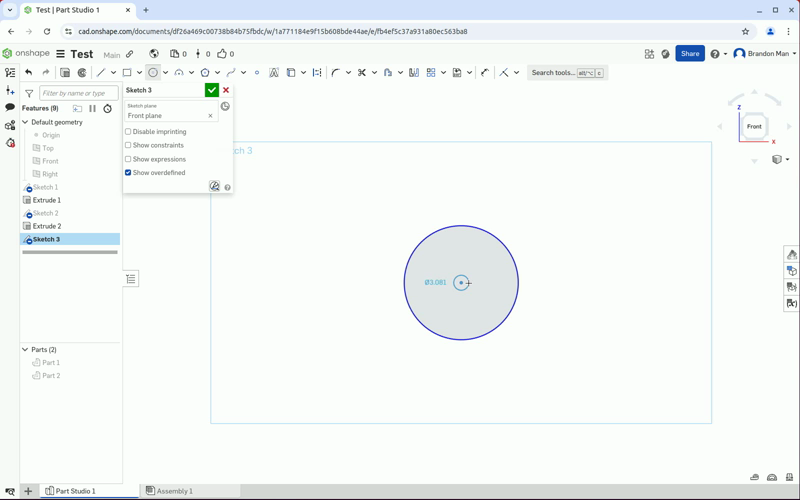
click(468, 282)
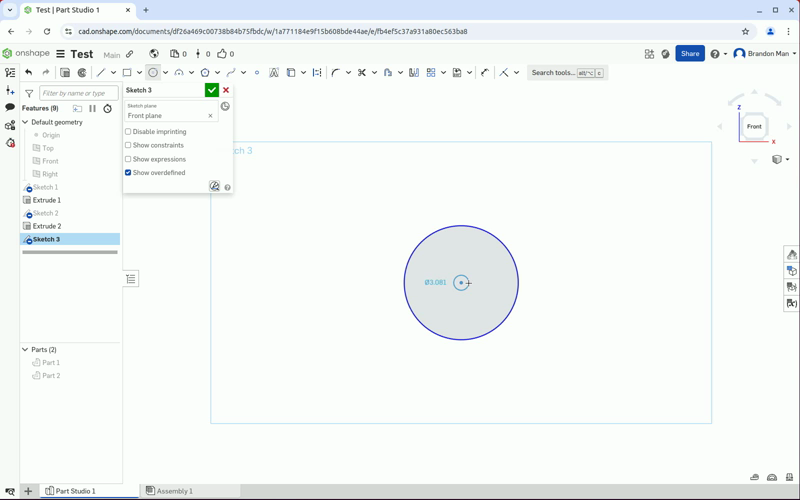
key(esc)
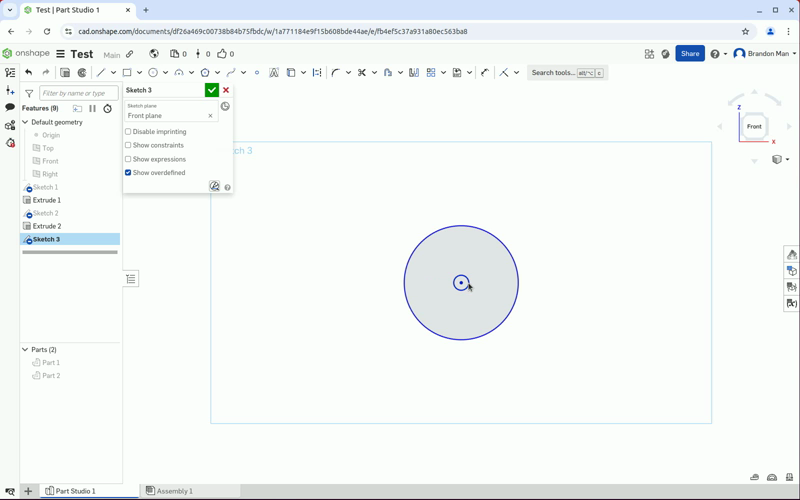
mouse_move(432, 312)
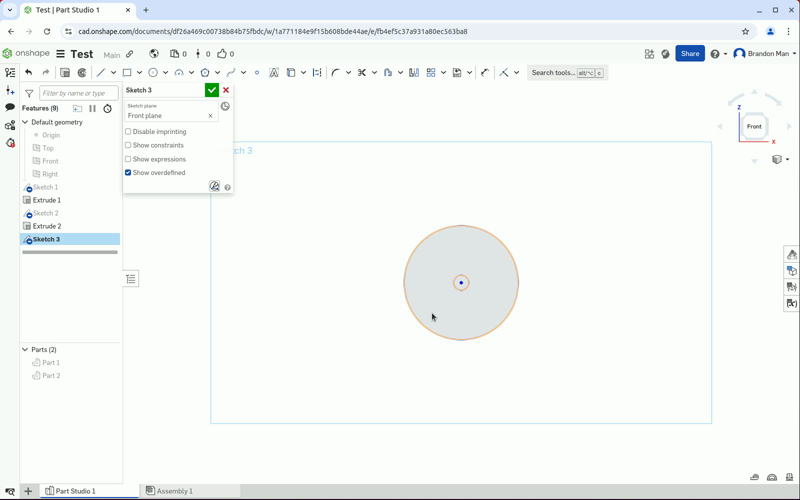
click(432, 312)
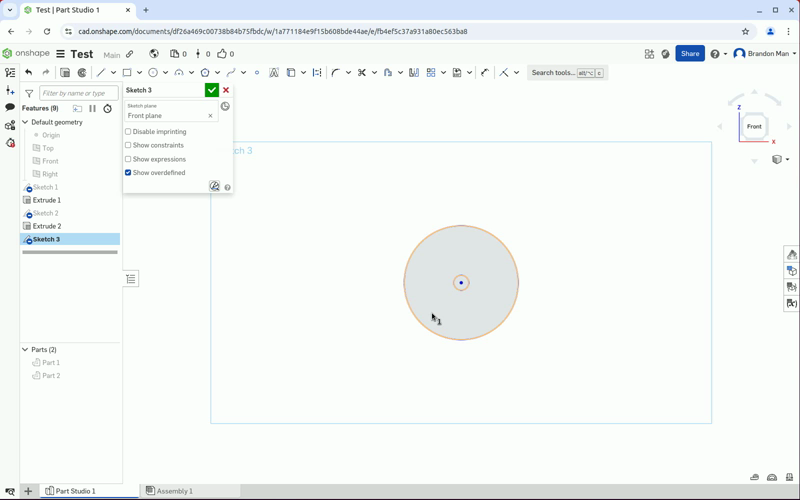
mouse_move(73, 352)
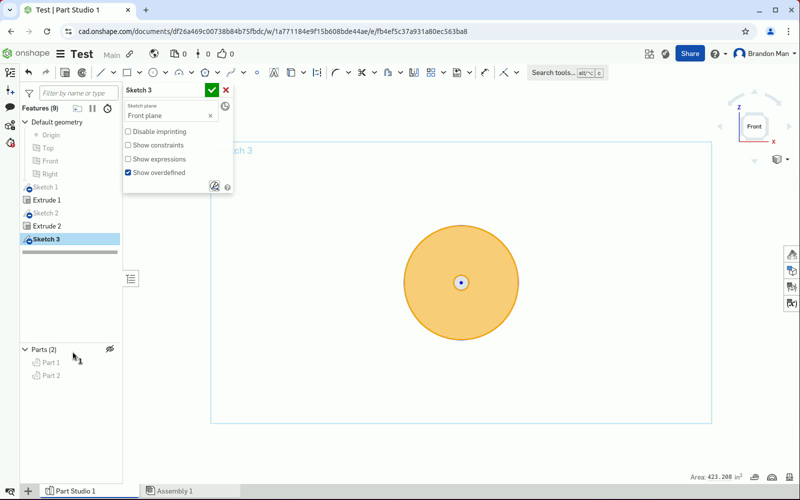
key(shift+y)
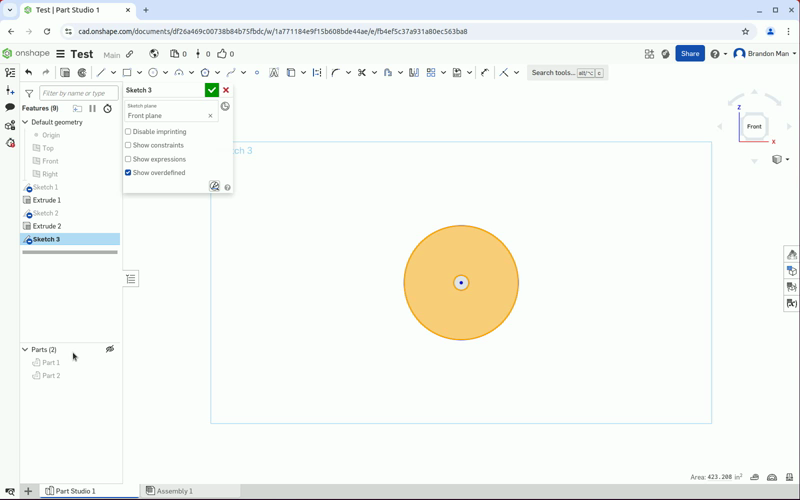
key(shift+e)
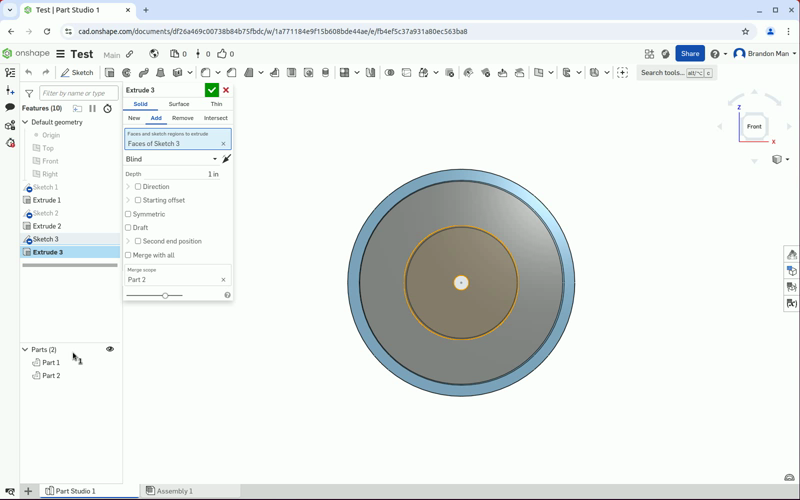
mouse_move(143, 106)
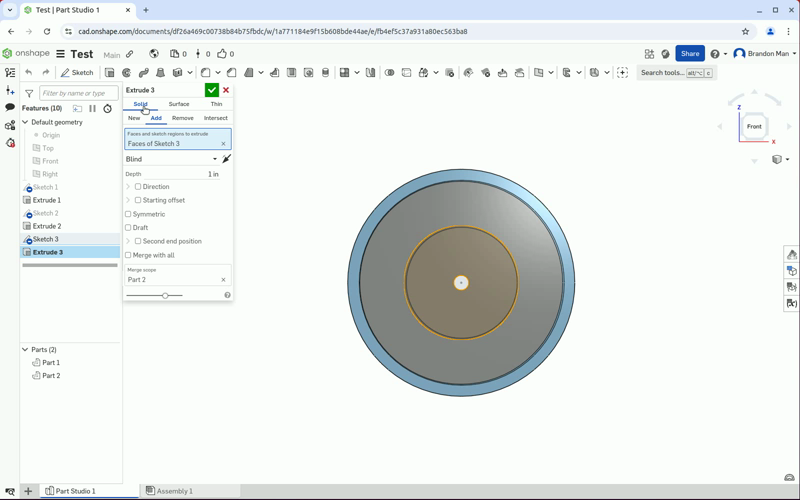
click(143, 106)
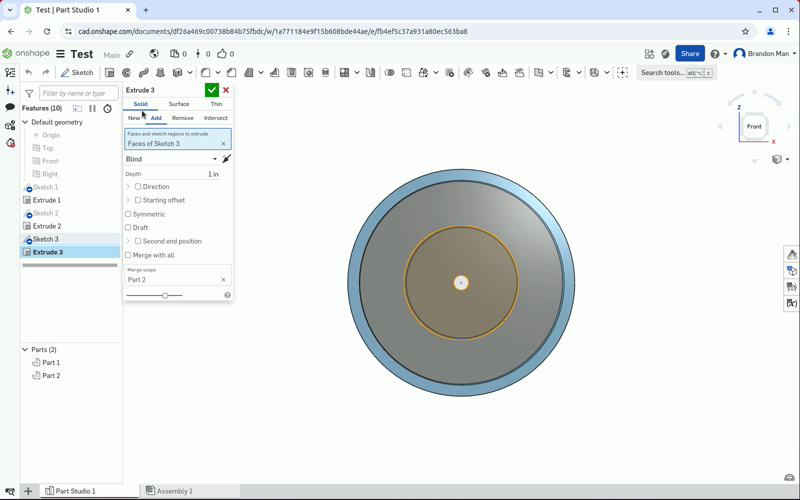
mouse_move(137, 120)
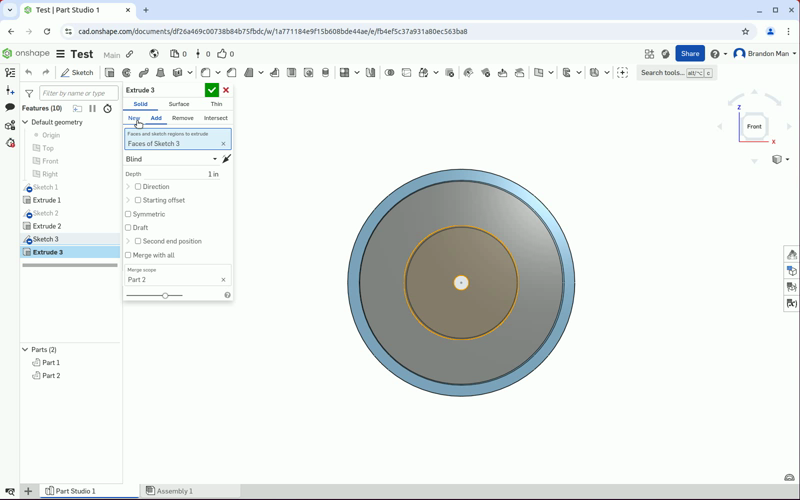
click(137, 120)
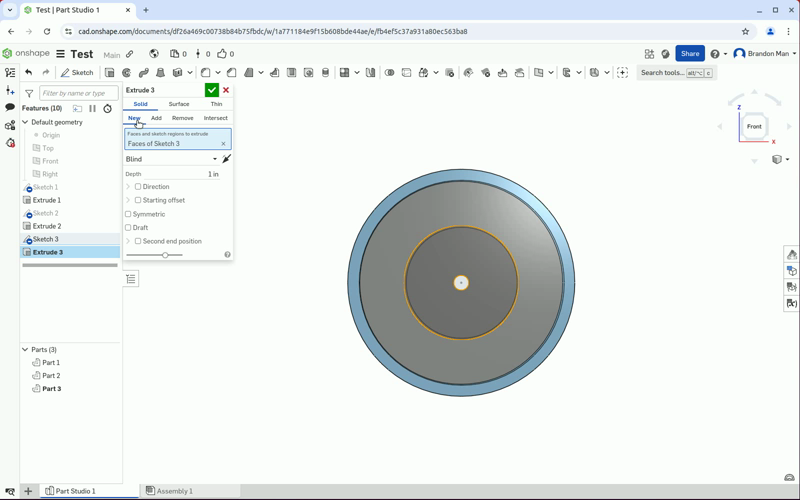
key(tab, 4)
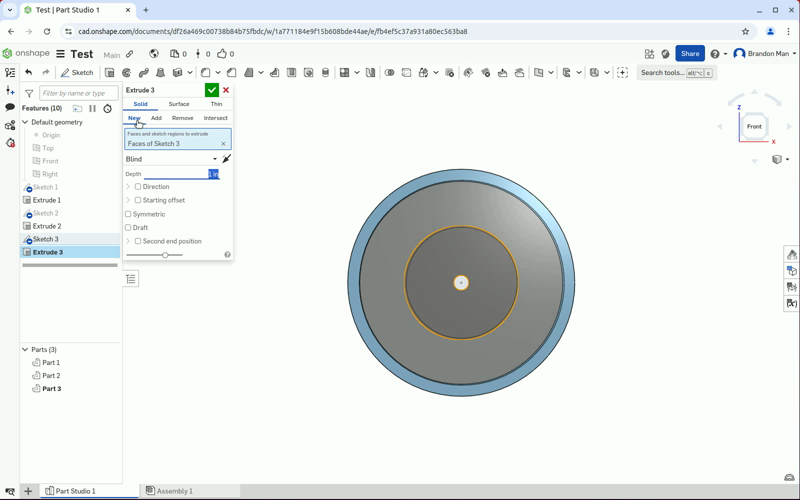
text(2.889)
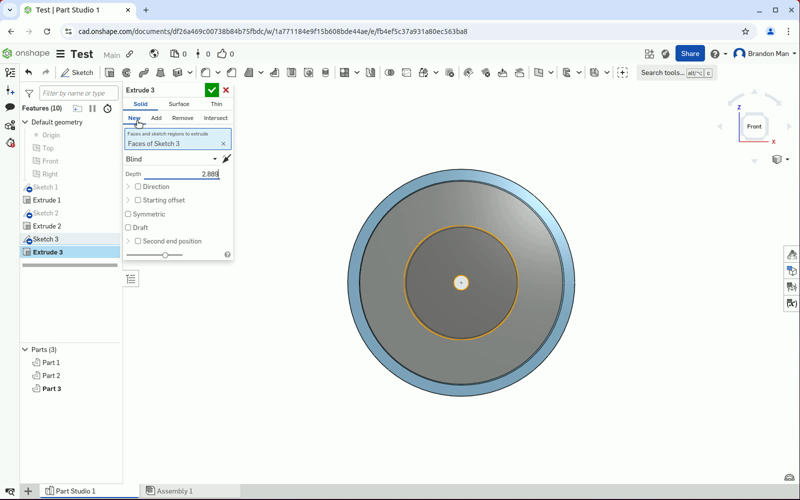
key(enter)
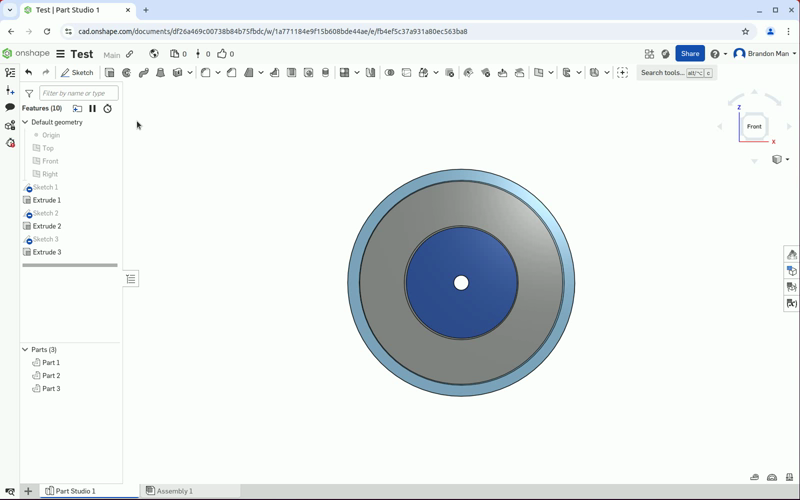
key(shift+h)
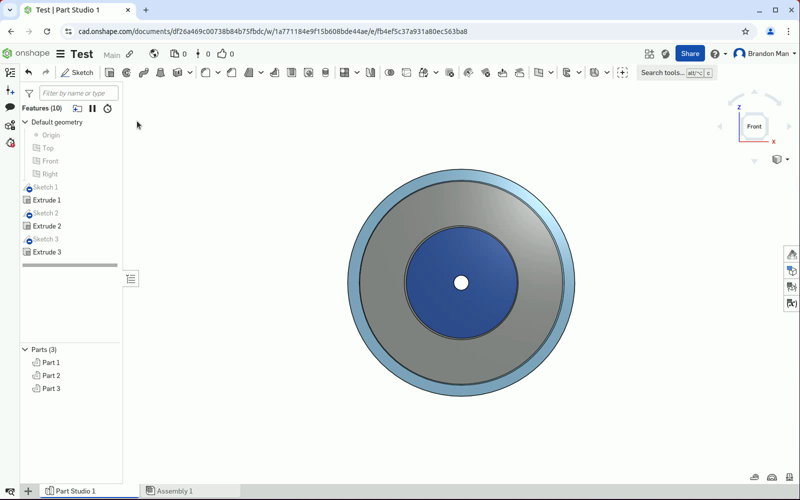
key(shift+h)
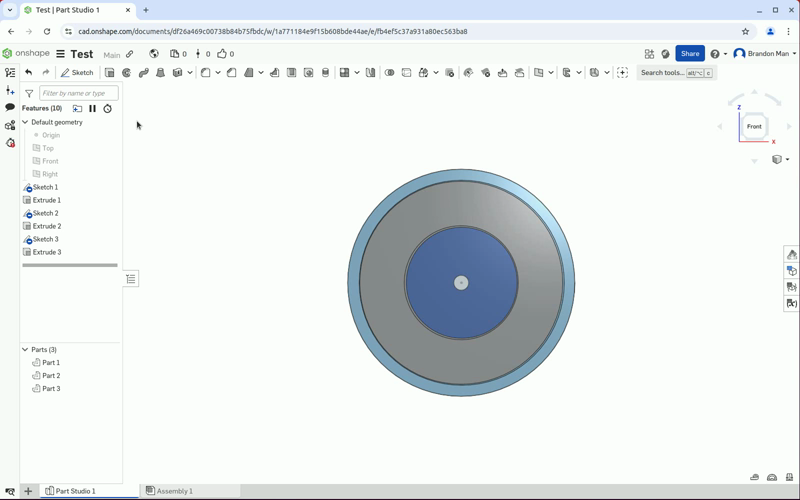
key(shift+7)
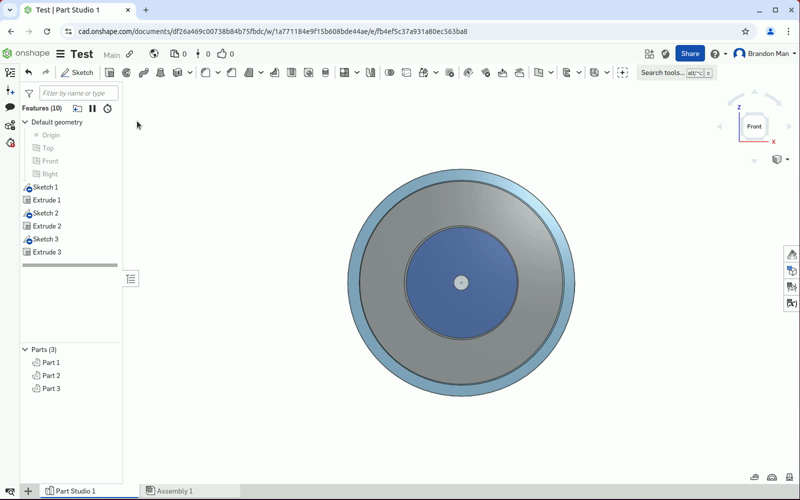
key(left, 2)
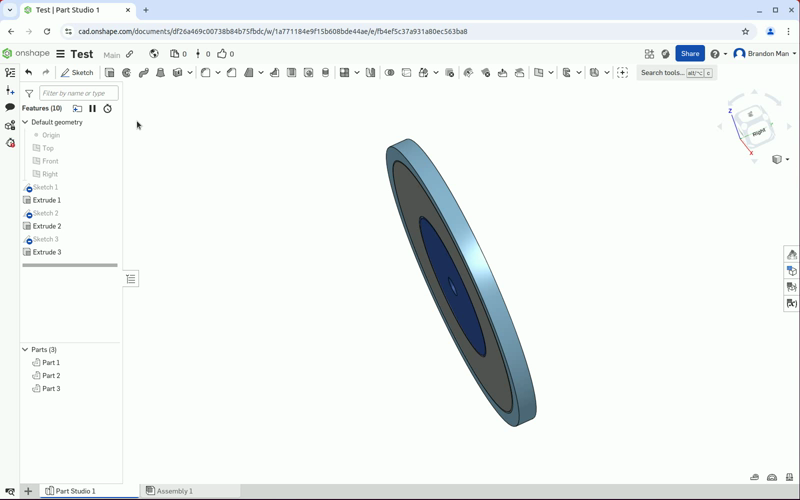
key(down, 2)
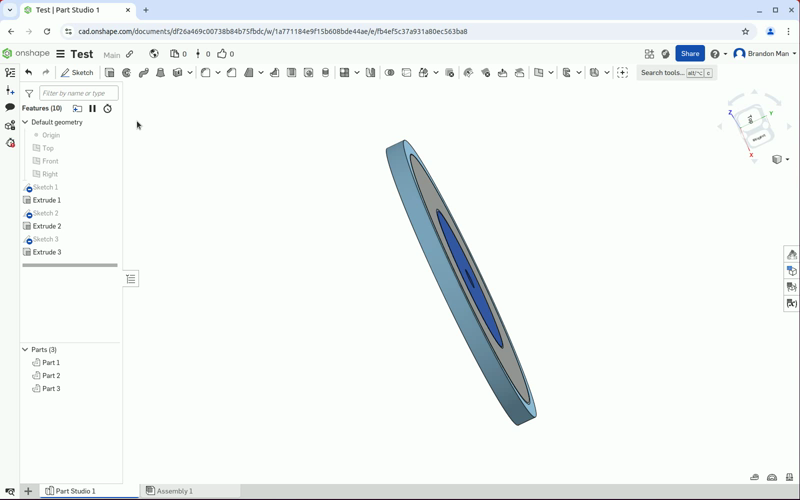
key(up, 2)
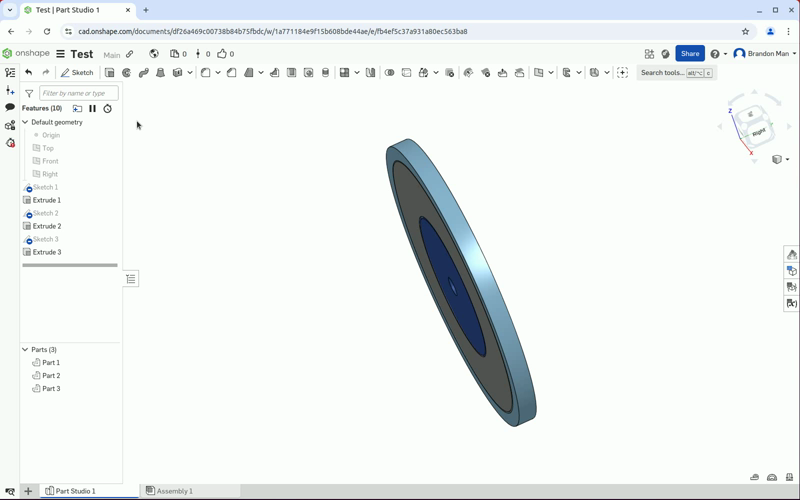
key(right, 2)
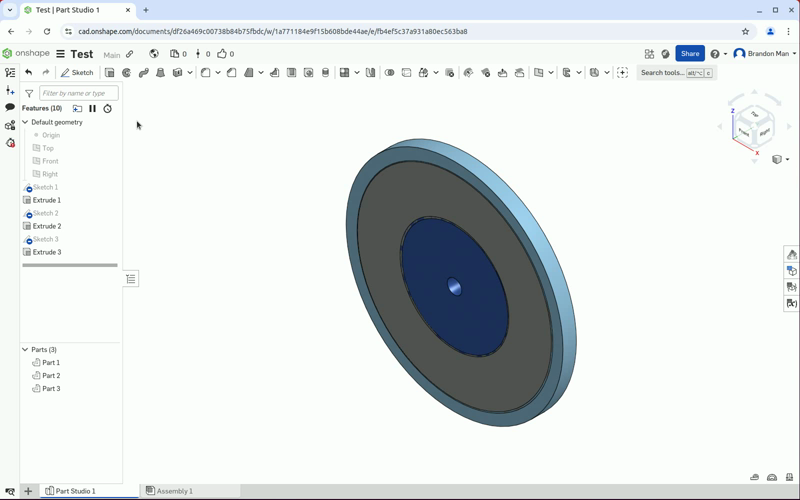
mouse_move(73, 189)
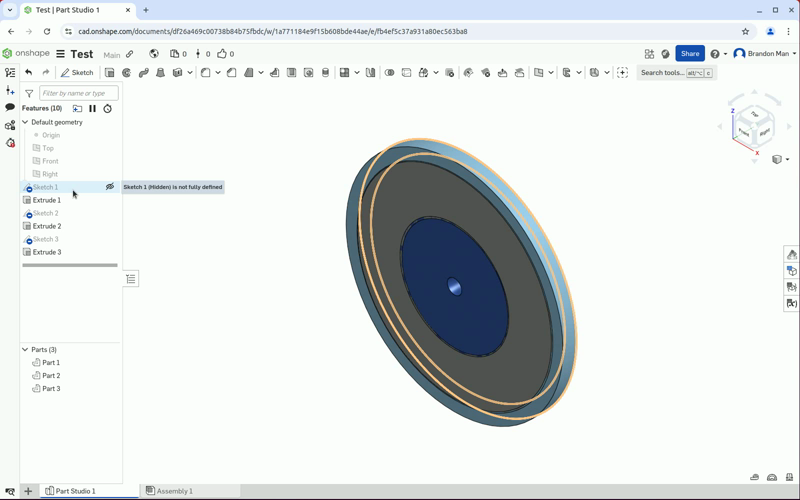
click(73, 189)